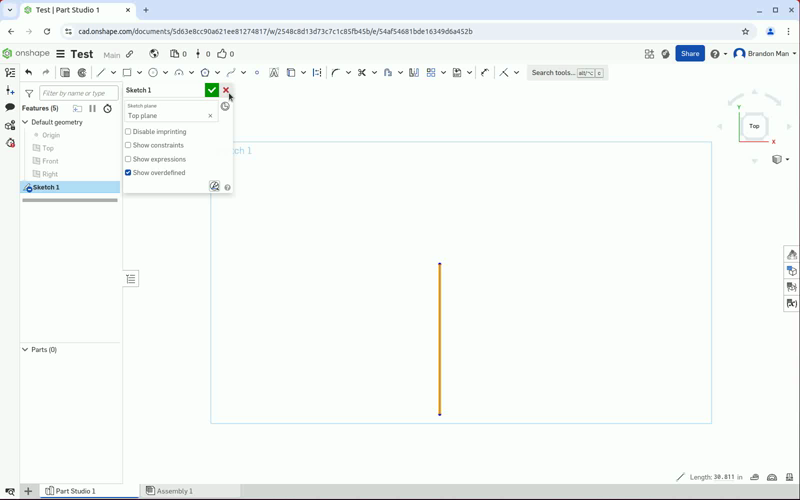
key(shift+h)
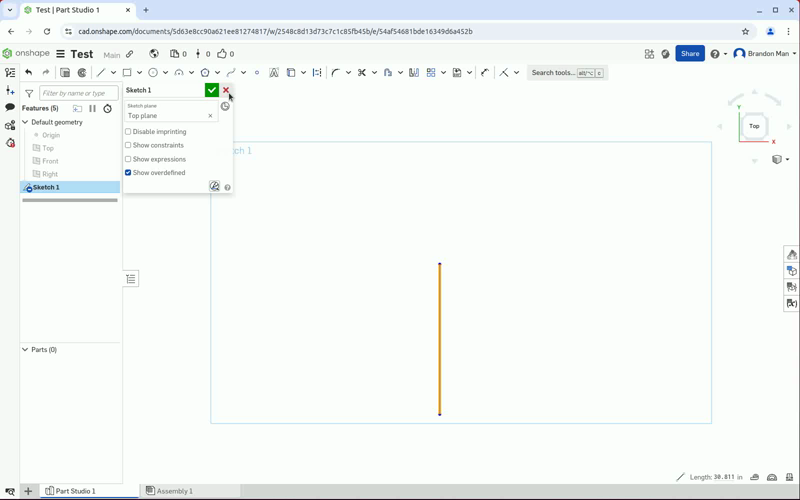
key(shift+s)
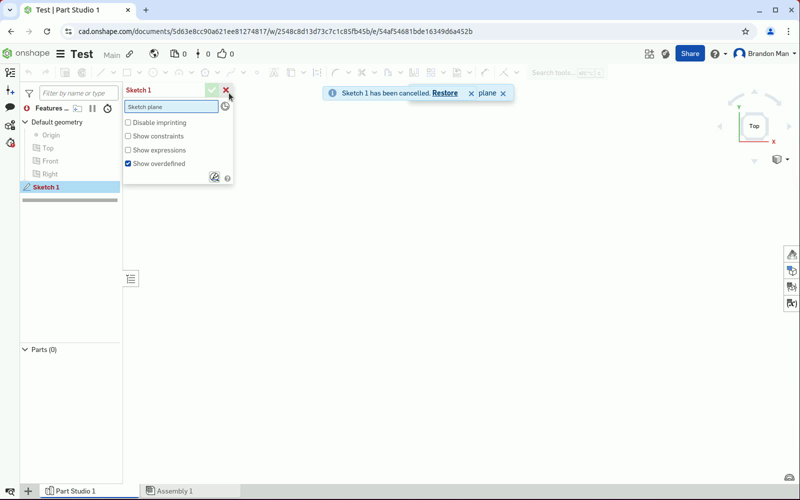
mouse_move(73, 150)
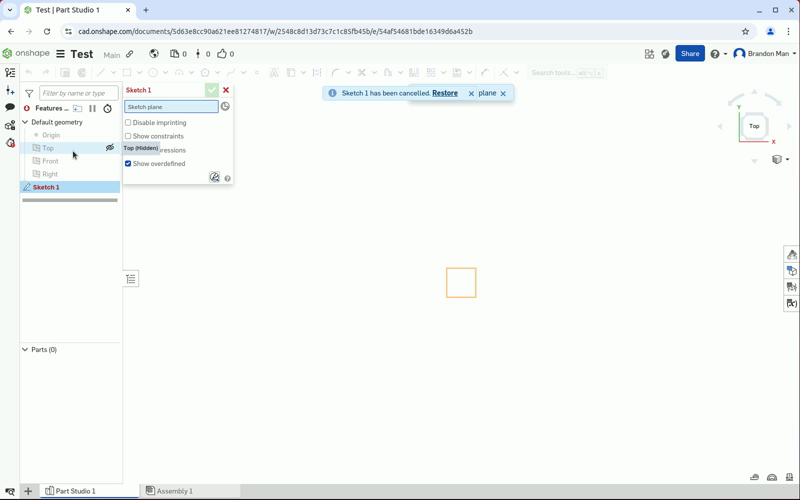
click(73, 150)
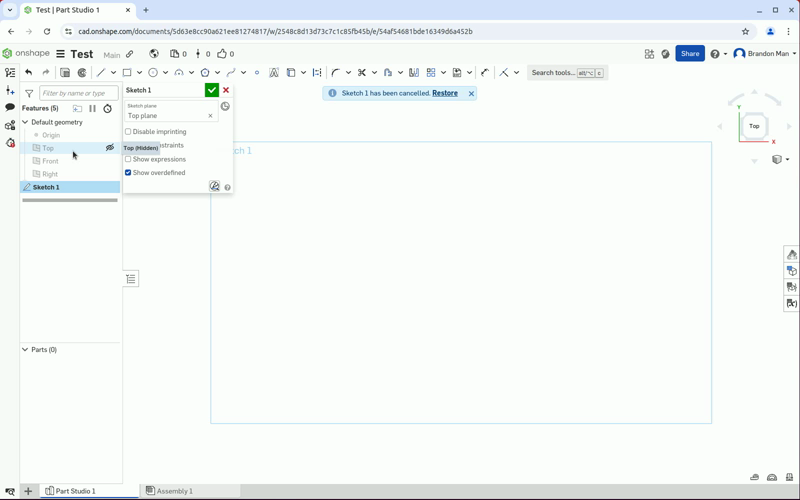
mouse_move(73, 352)
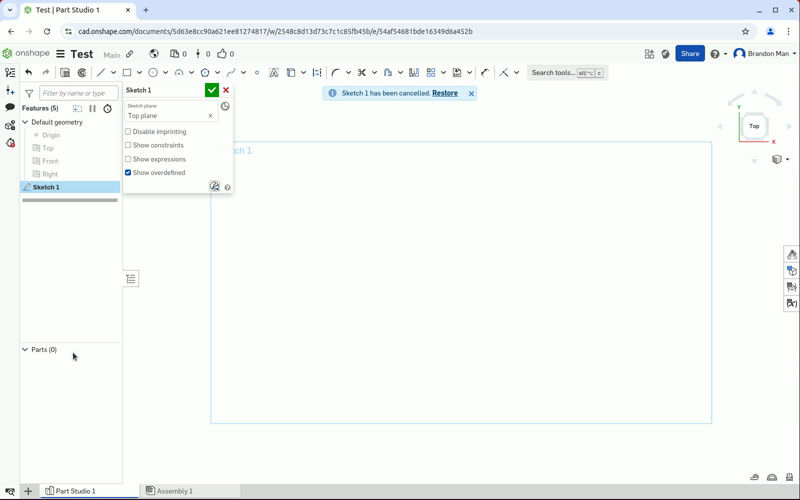
key(y)
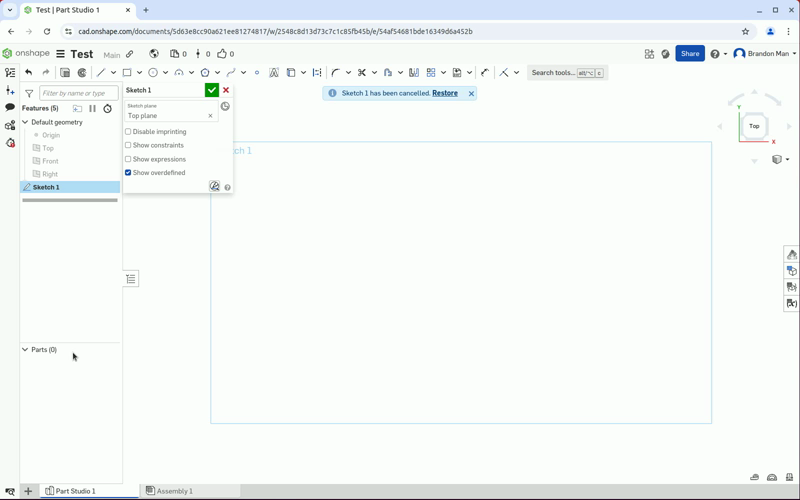
key(l)
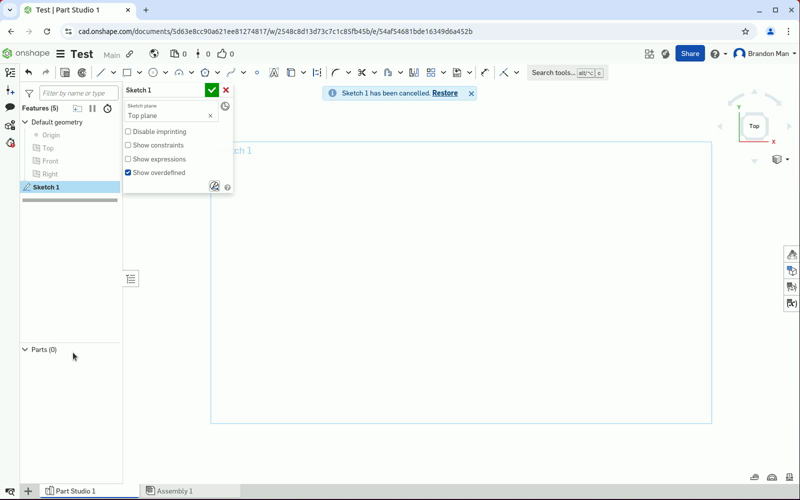
key_down(shift)
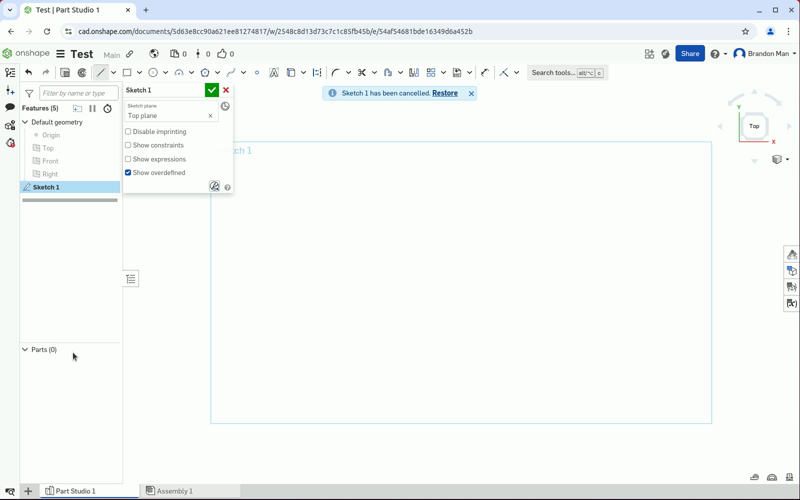
mouse_move(401, 316)
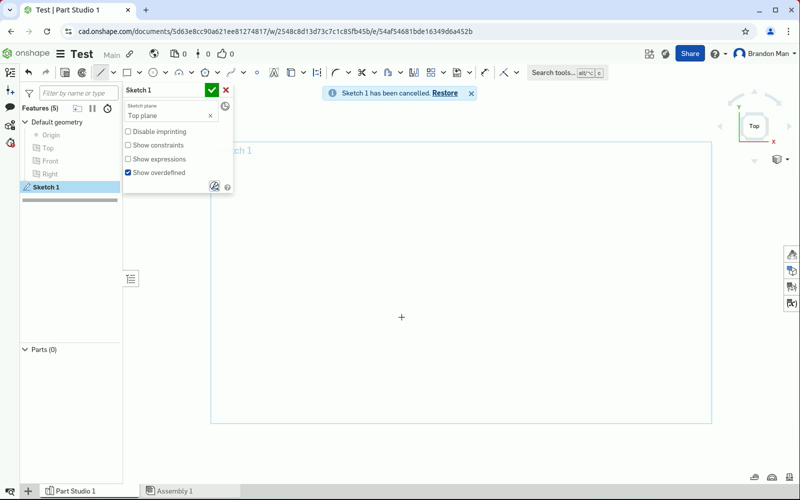
click(401, 316)
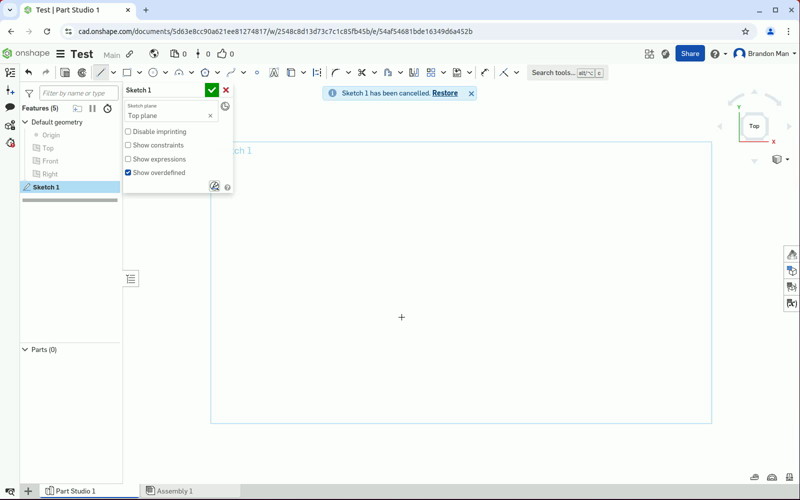
key_up(shift)
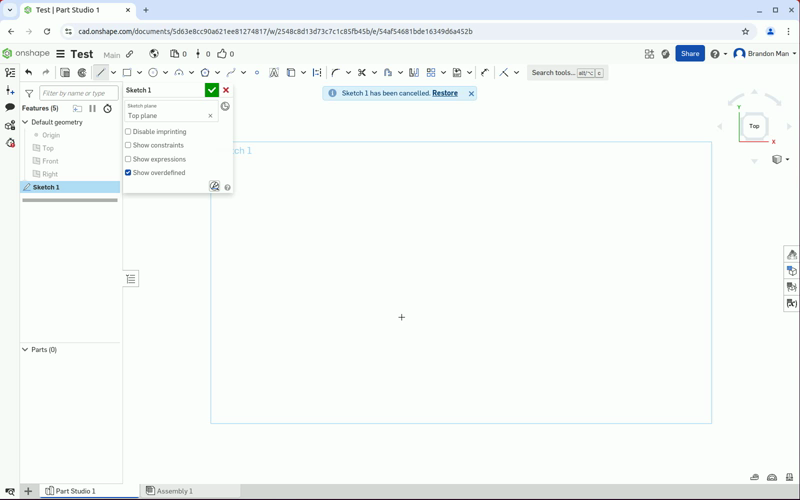
key_down(shift)
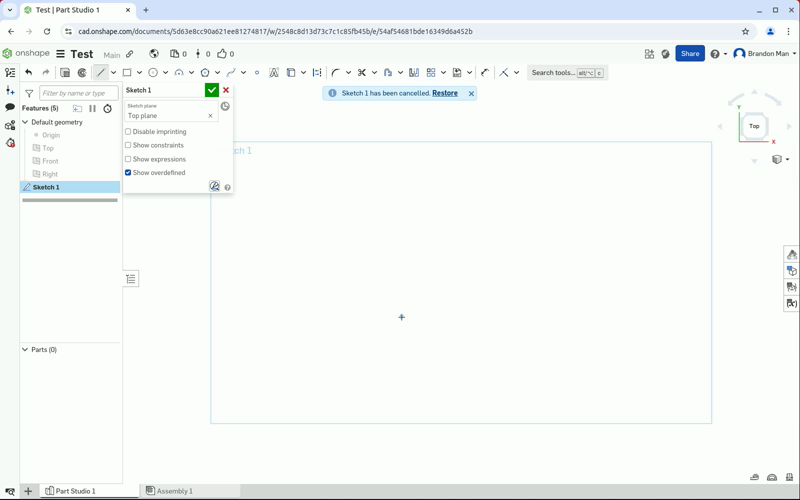
mouse_move(431, 316)
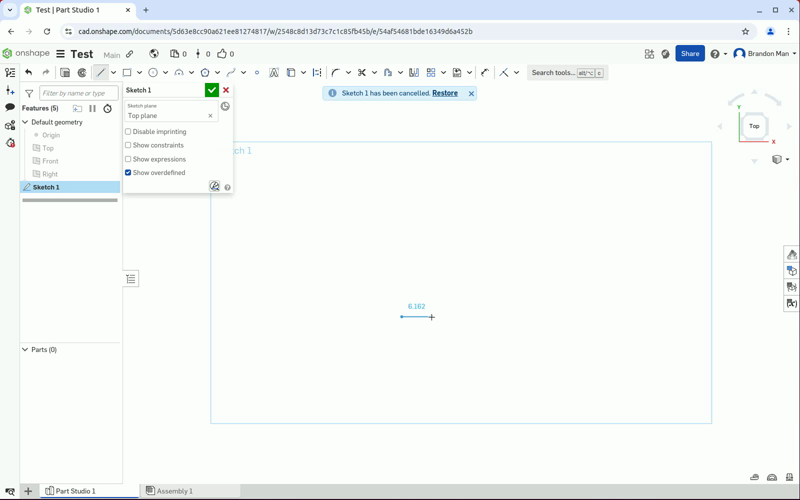
mouse_move(425, 316)
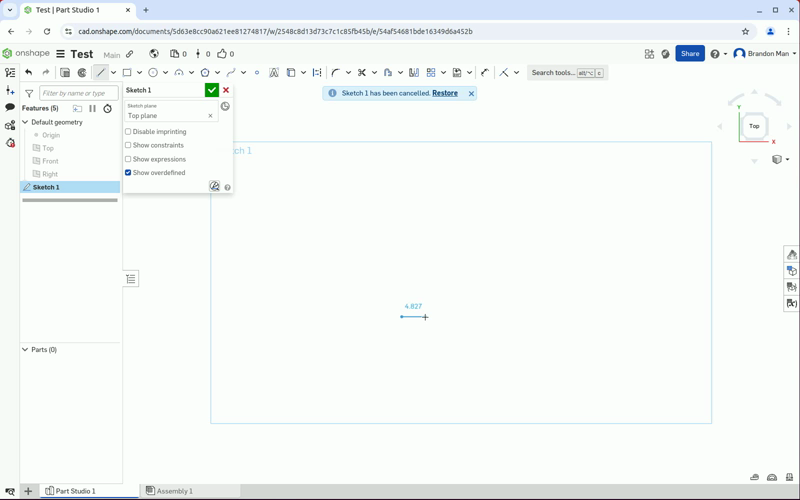
click(425, 316)
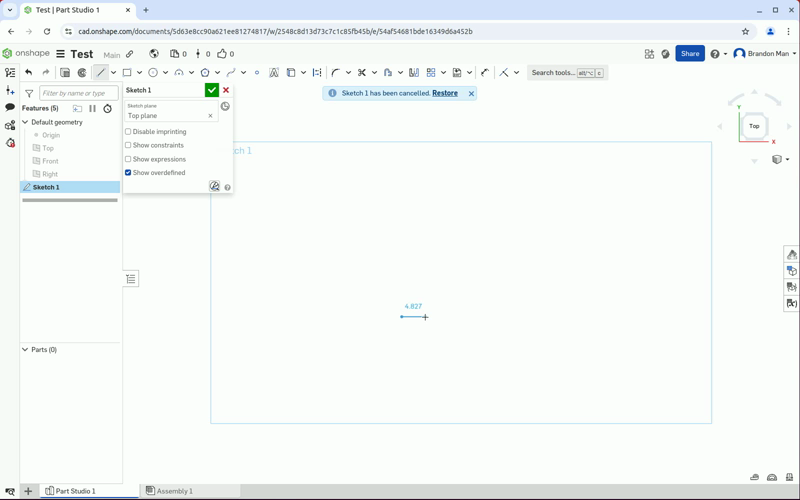
key_up(shift)
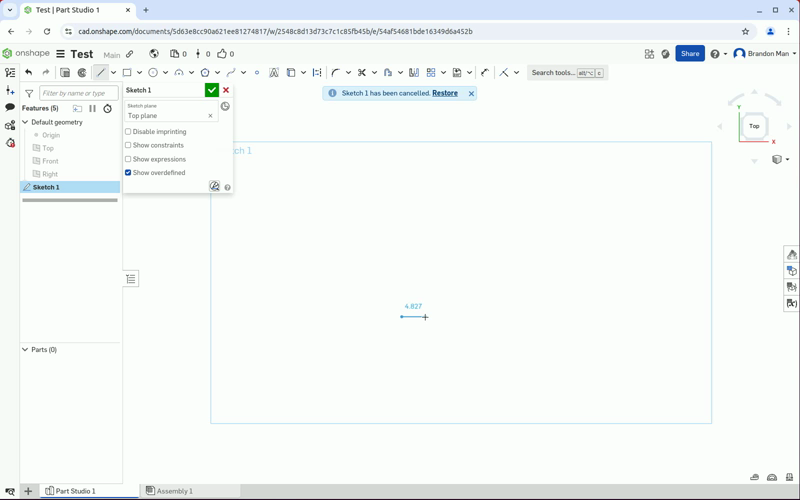
key_down(shift)
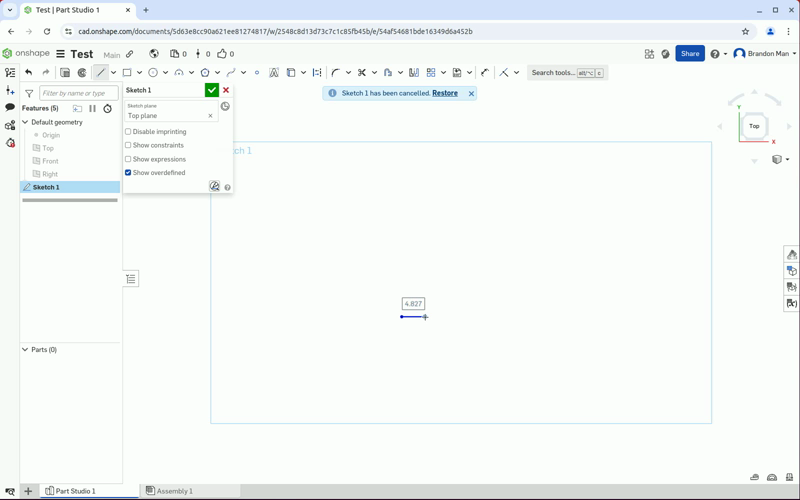
mouse_move(425, 248)
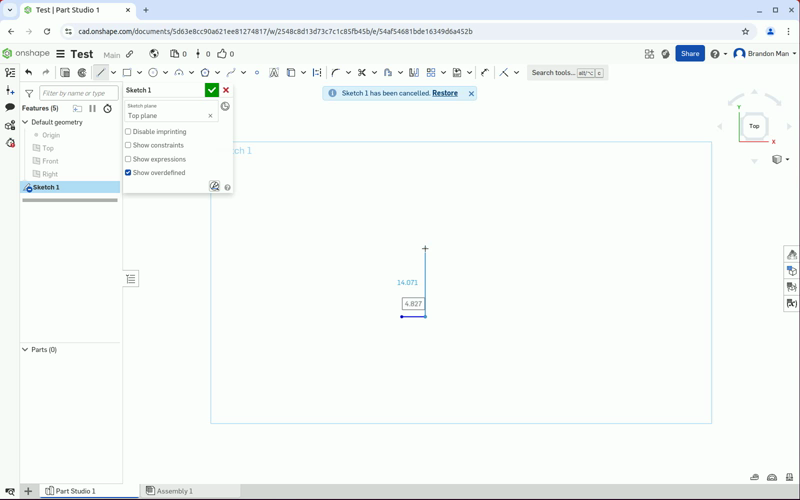
click(425, 248)
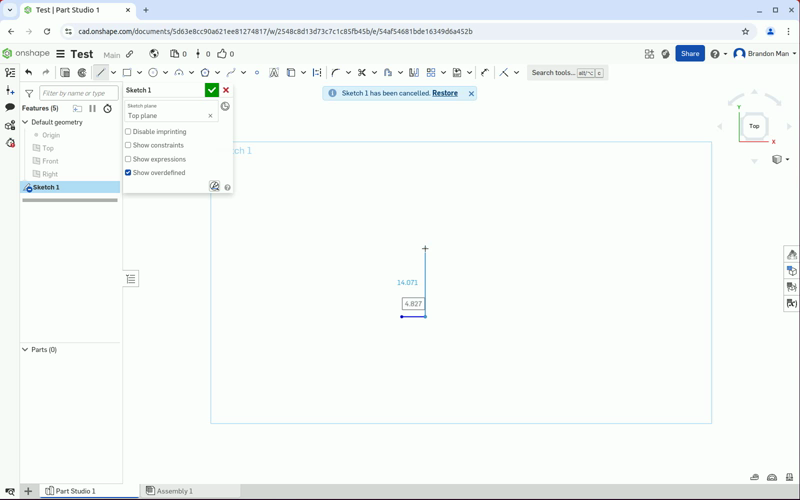
key_up(shift)
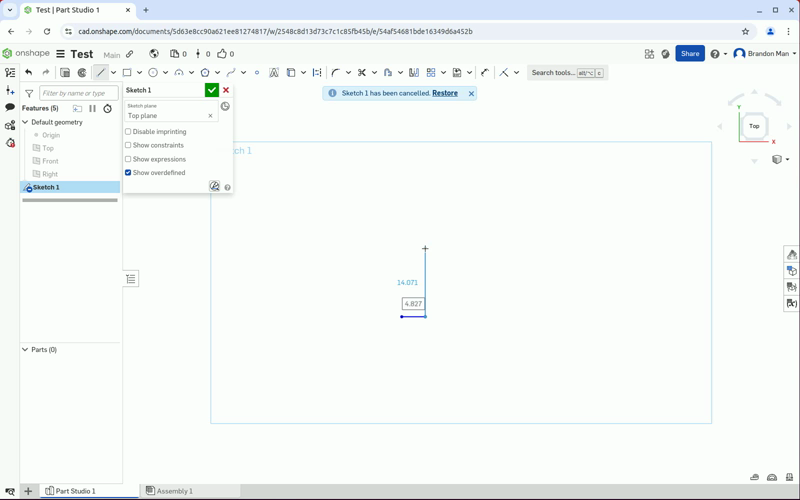
key_down(shift)
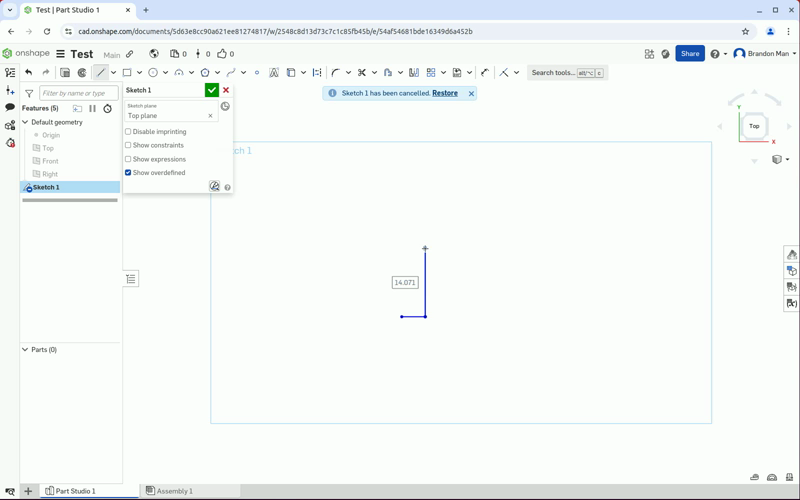
mouse_move(455, 248)
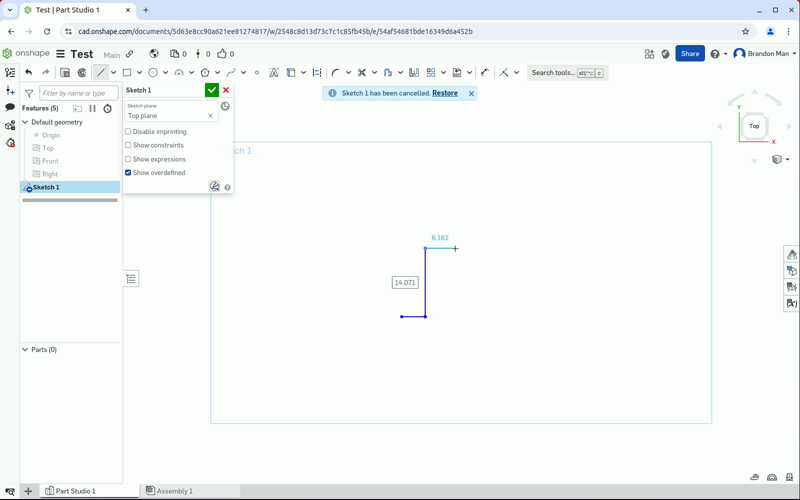
mouse_move(401, 248)
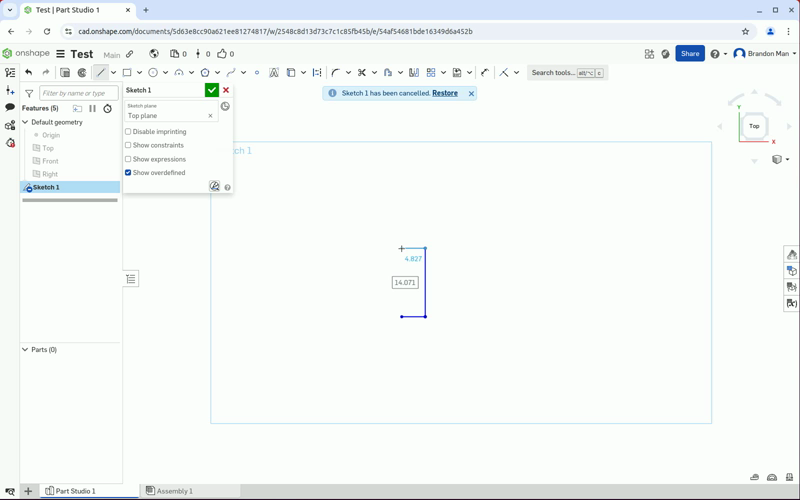
click(401, 248)
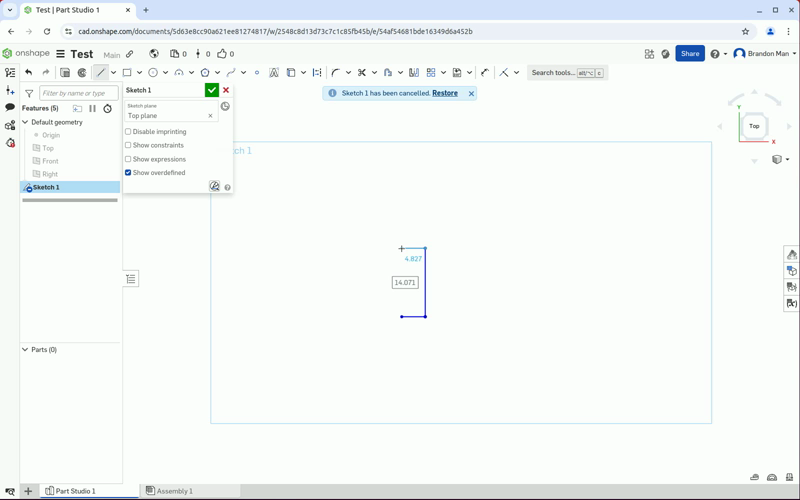
key_up(shift)
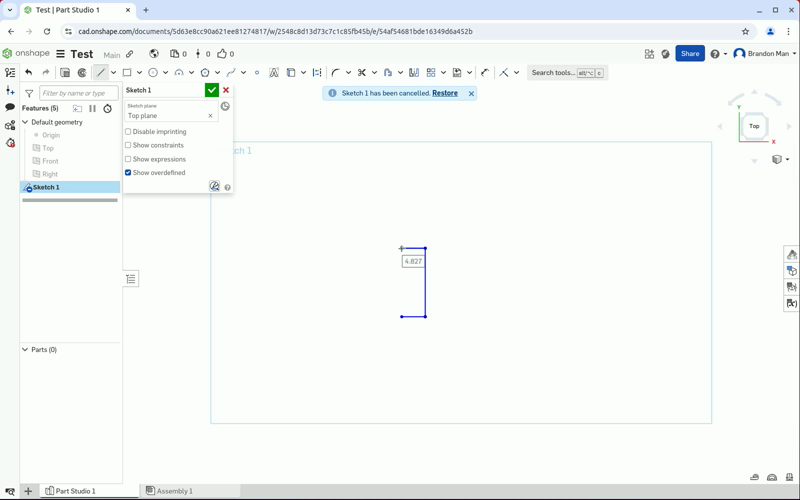
key_down(shift)
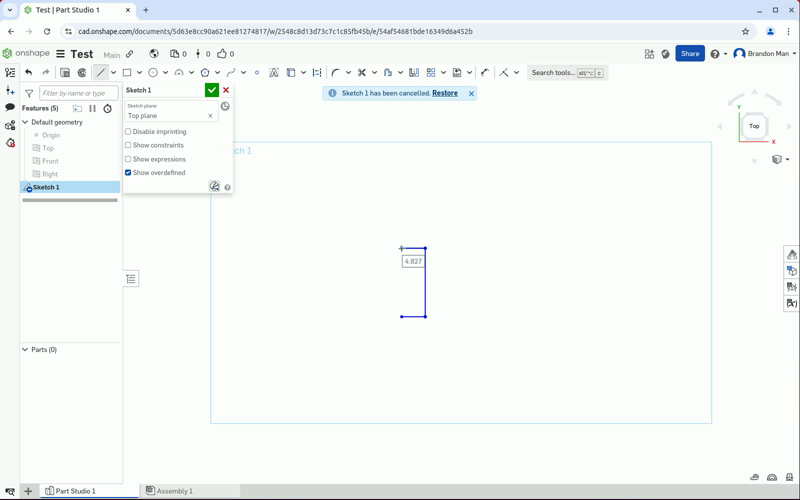
mouse_move(401, 316)
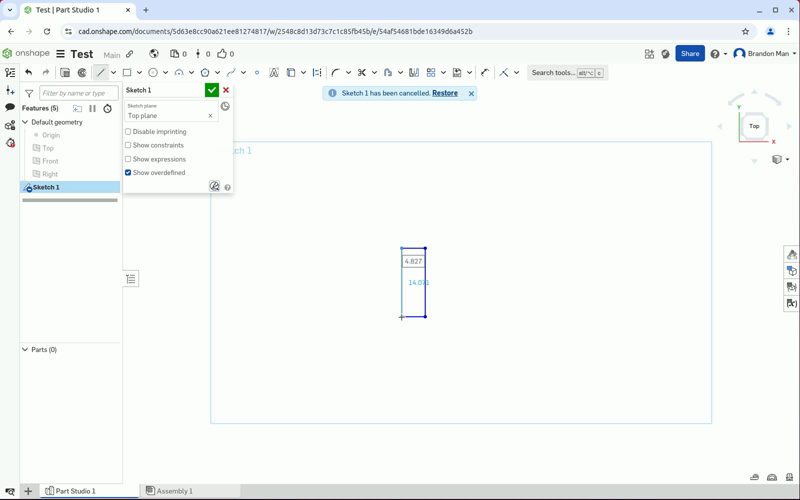
key_up(shift)
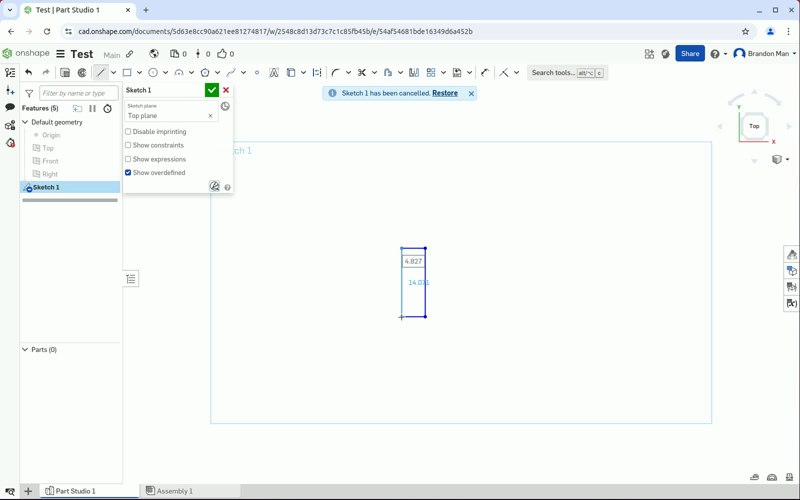
click(401, 316)
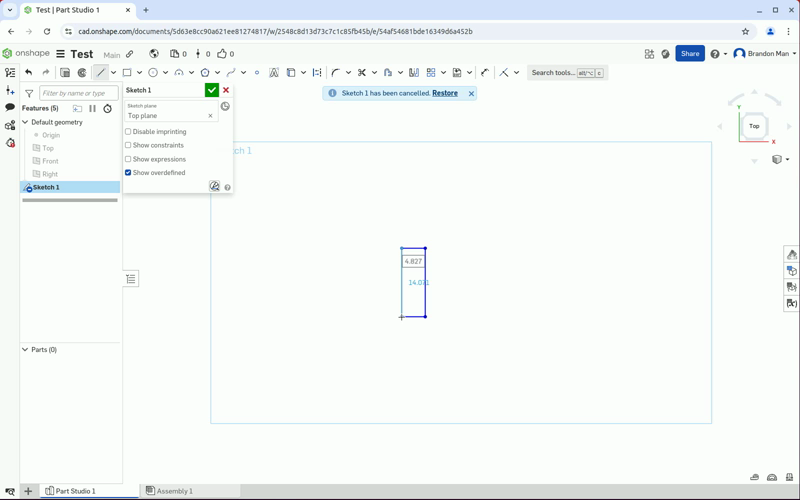
key(esc)
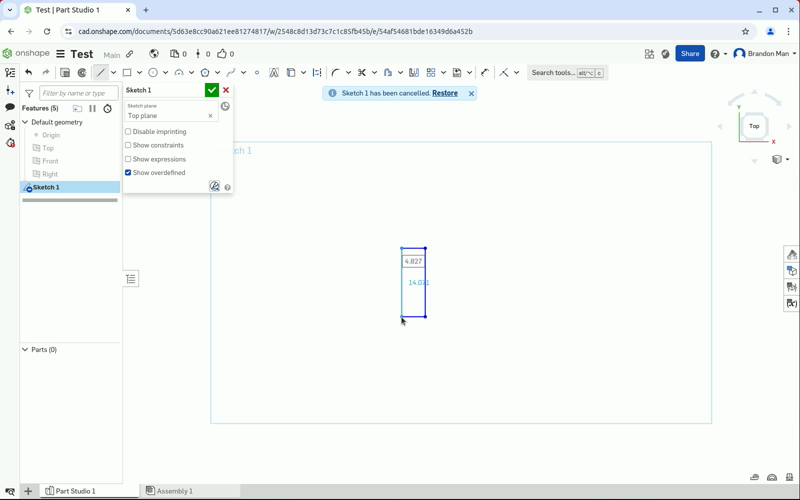
mouse_move(413, 261)
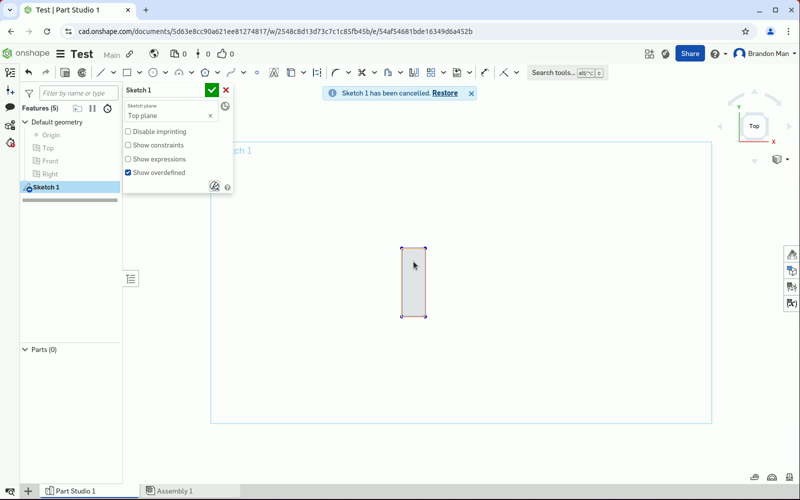
scroll(6)
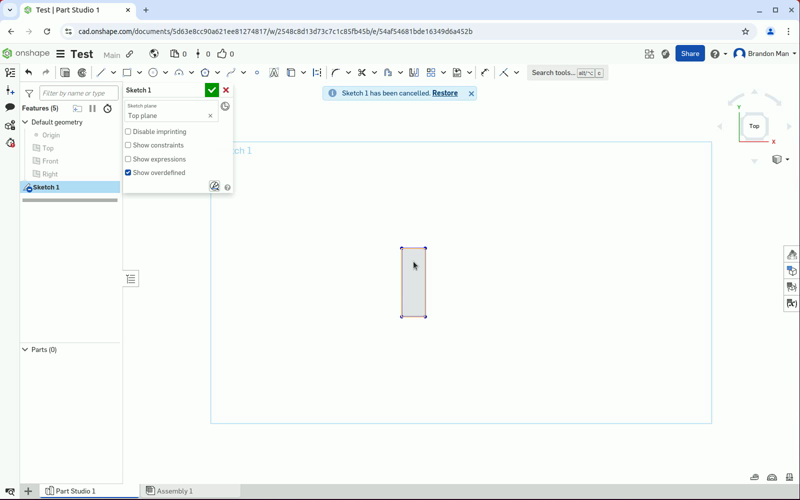
scroll(6)
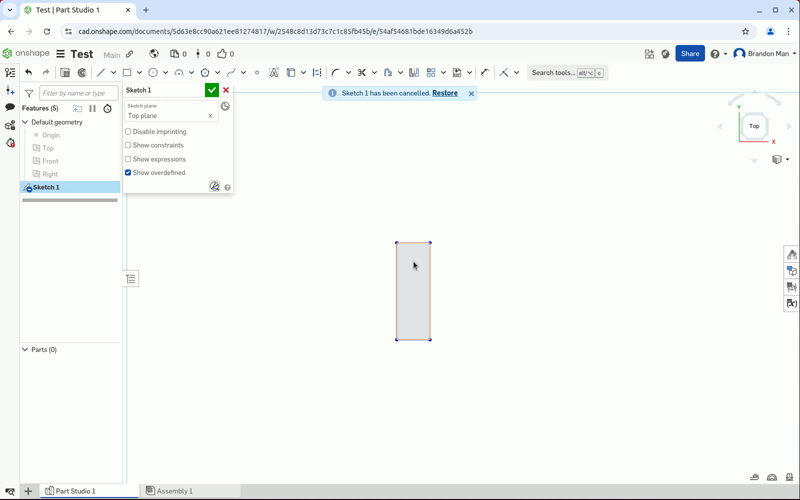
scroll(6)
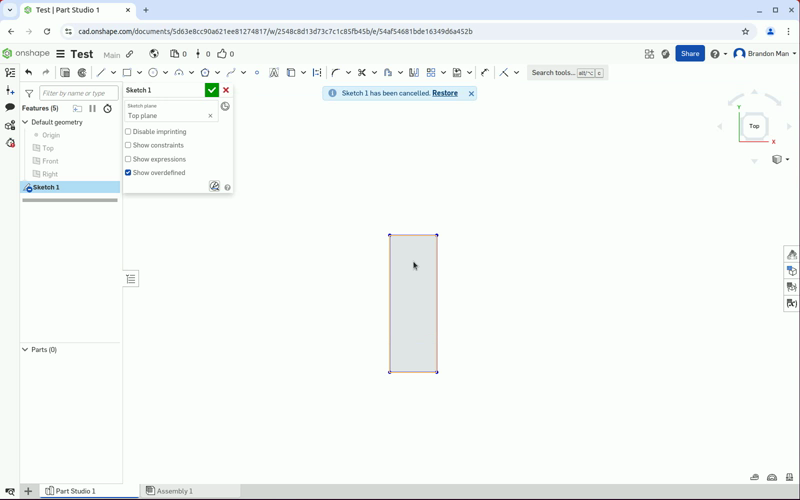
scroll(6)
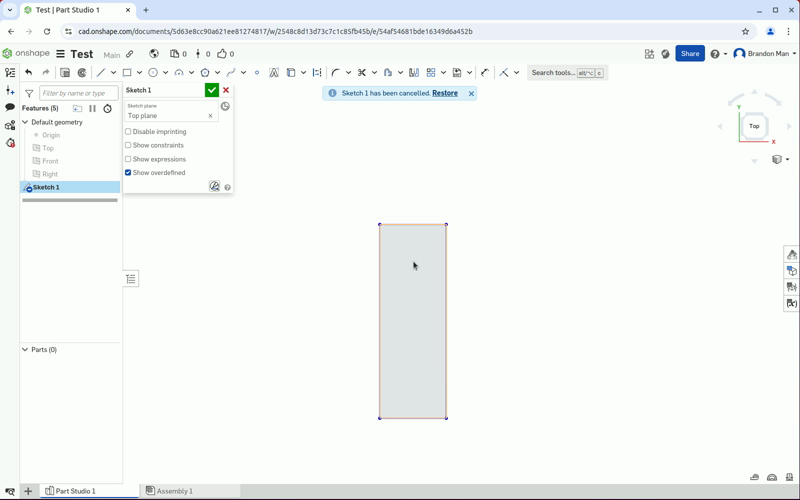
scroll(6)
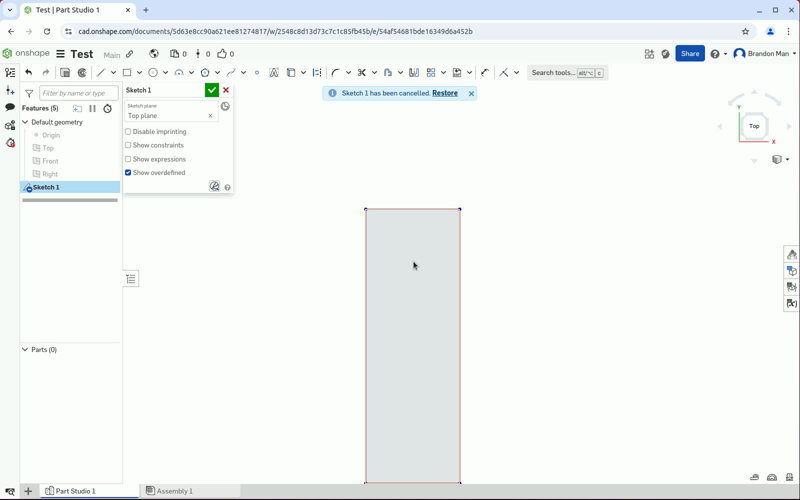
scroll(6)
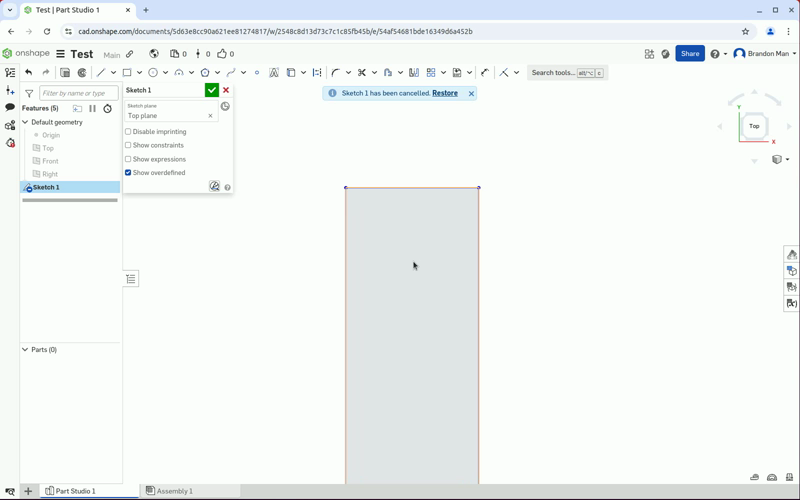
scroll(6)
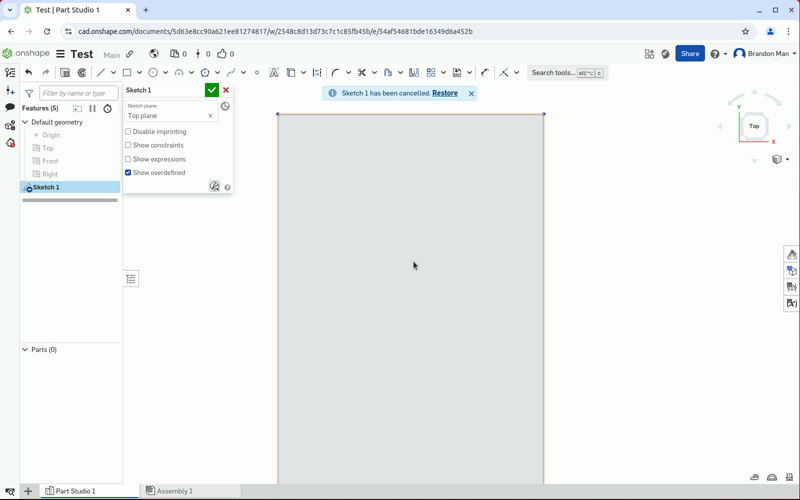
click(413, 261)
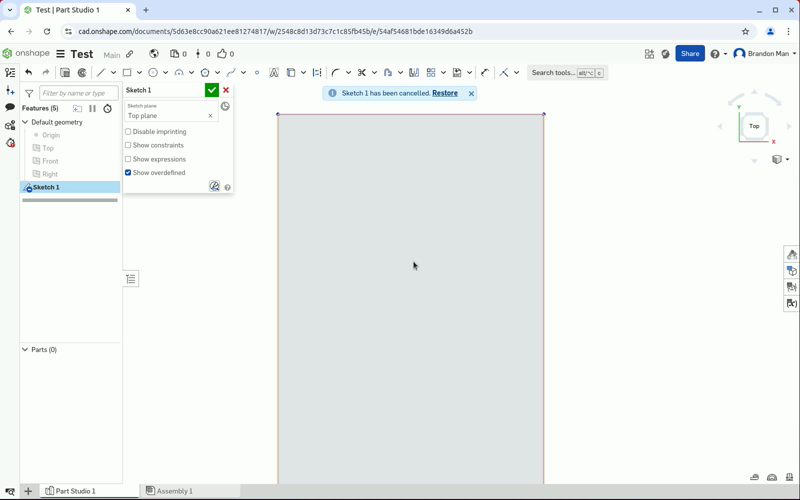
scroll(-6)
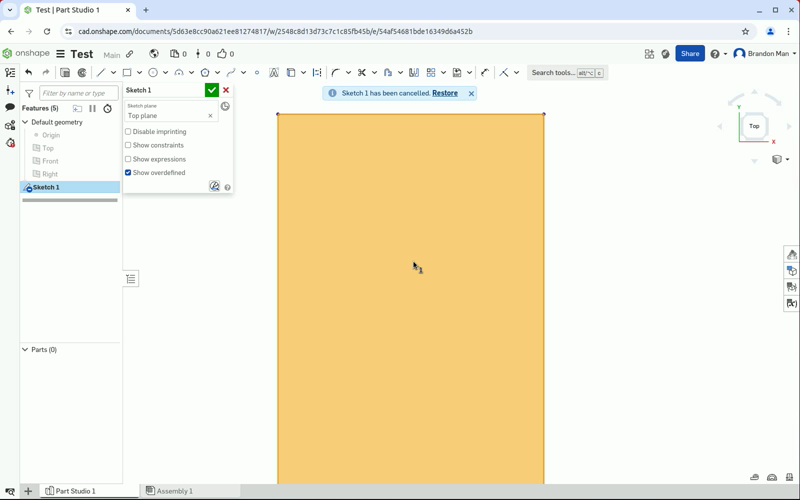
scroll(-6)
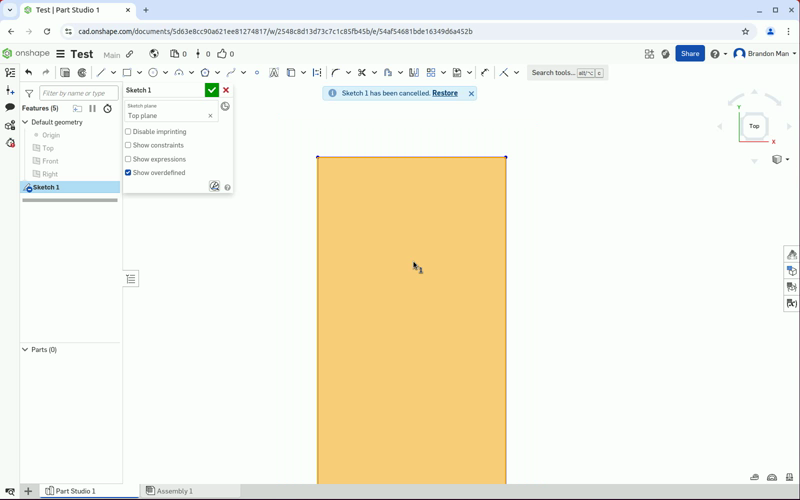
scroll(-6)
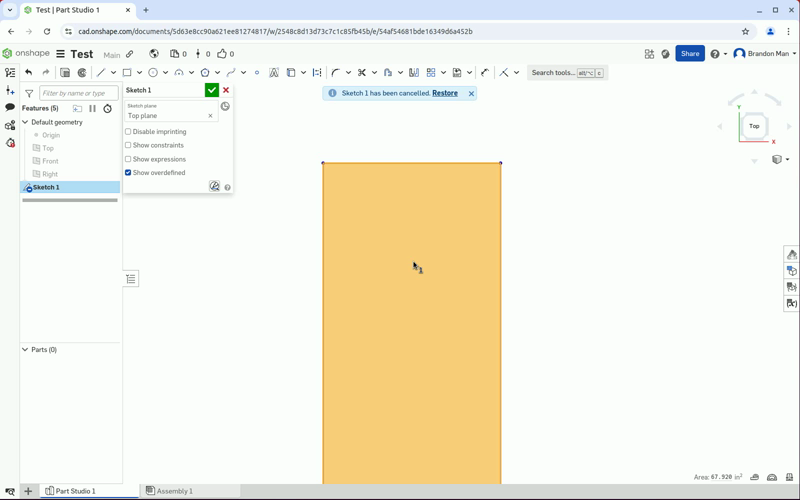
scroll(-6)
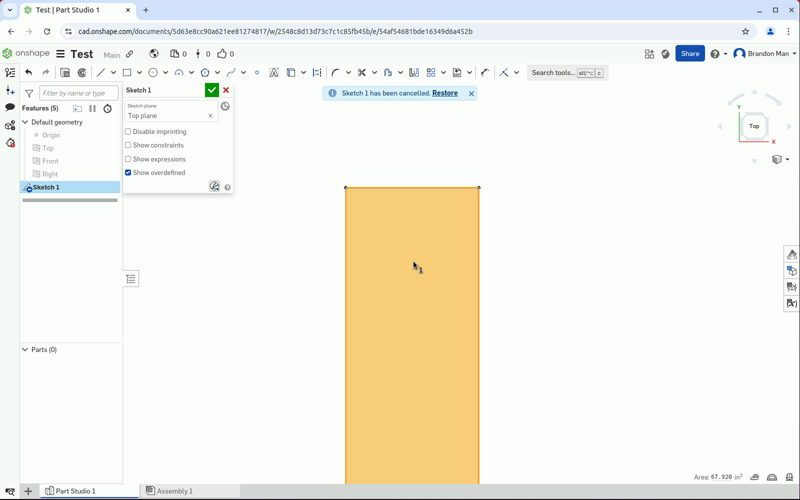
scroll(-6)
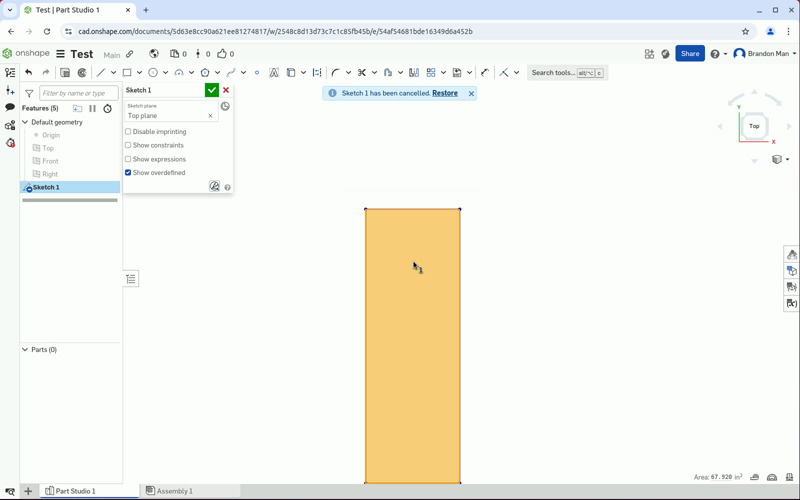
scroll(-6)
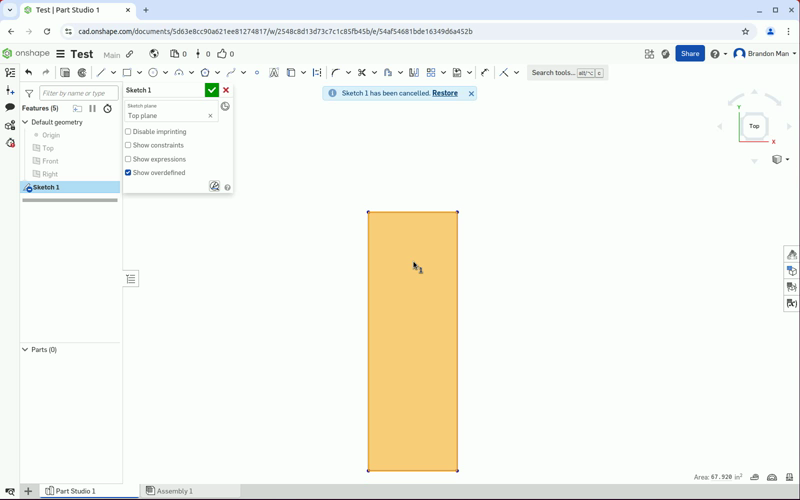
scroll(-6)
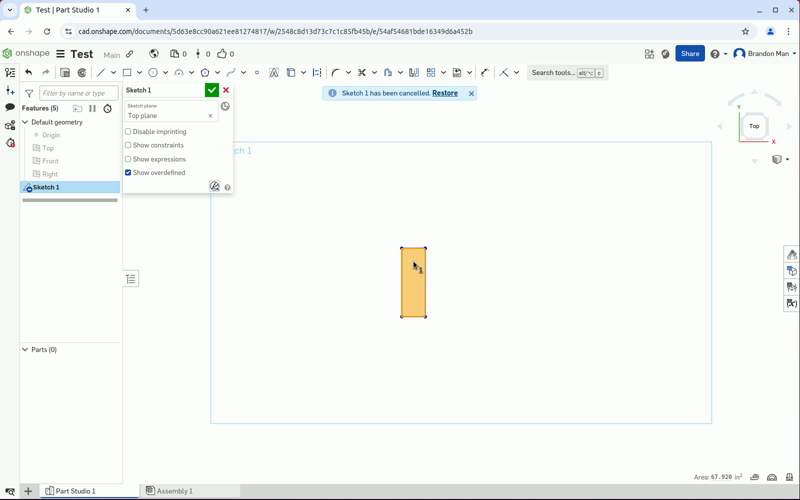
mouse_move(73, 352)
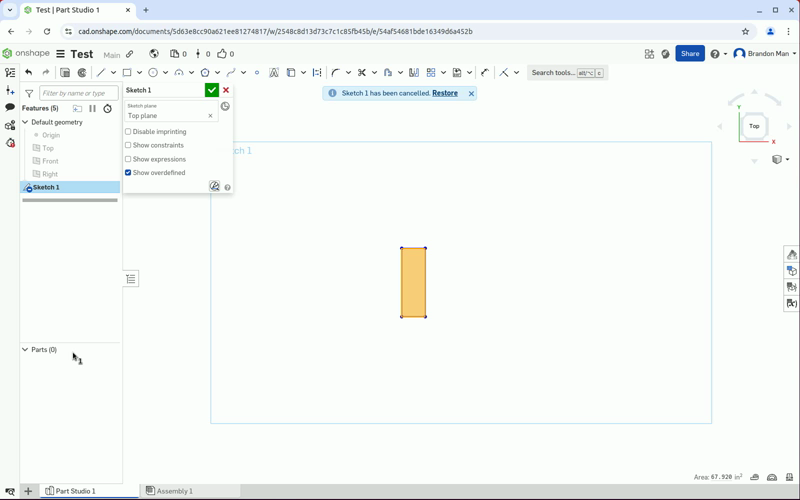
key(shift+y)
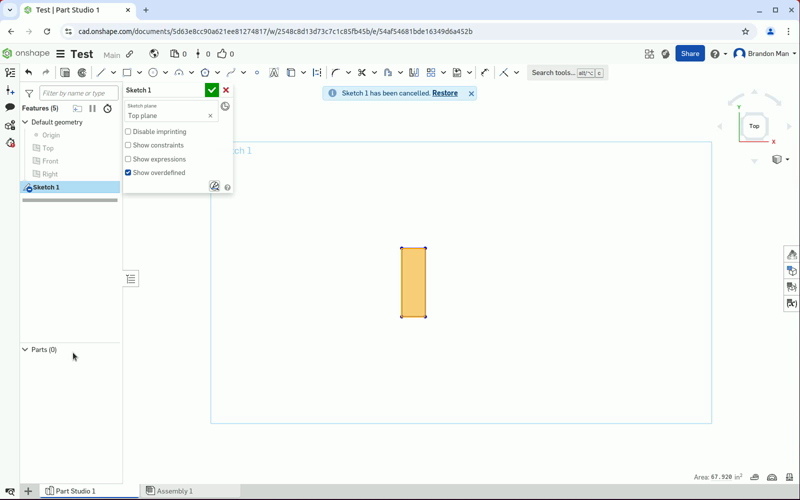
key(shift+e)
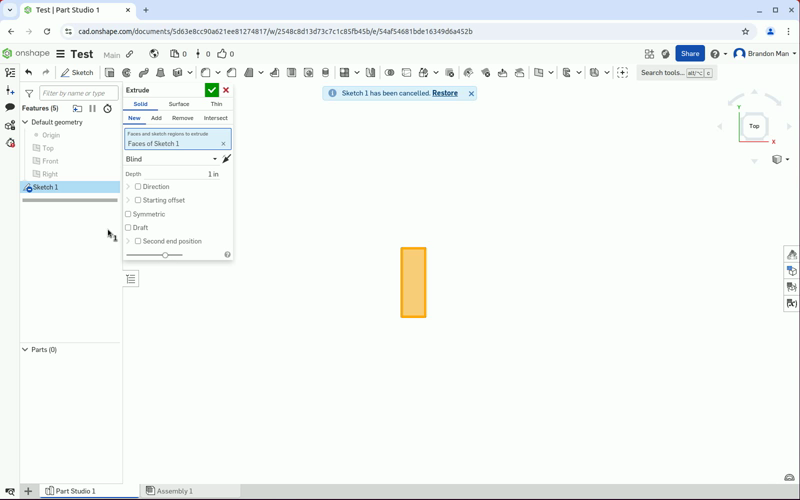
mouse_move(143, 106)
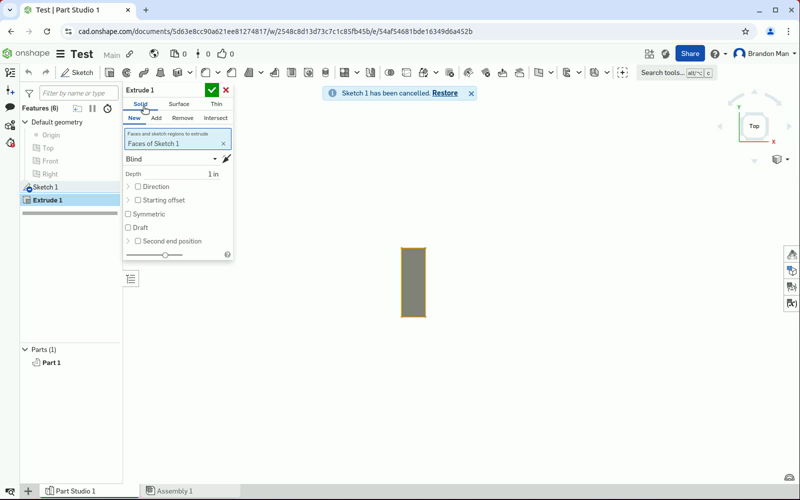
click(143, 106)
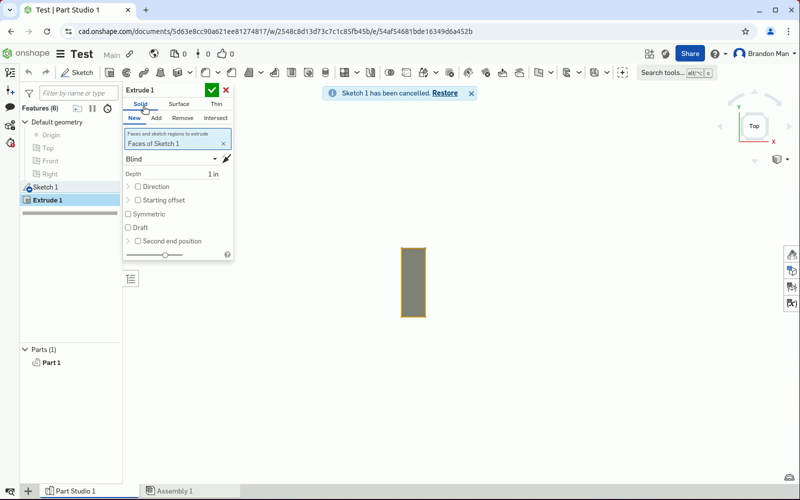
mouse_move(137, 120)
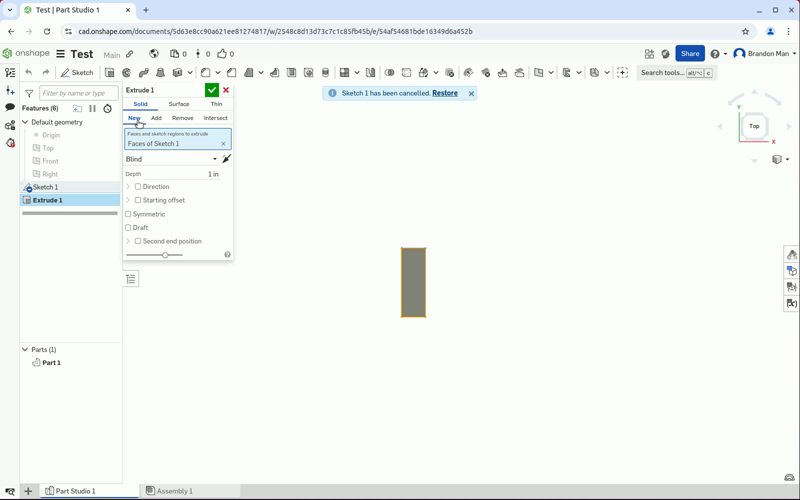
click(137, 120)
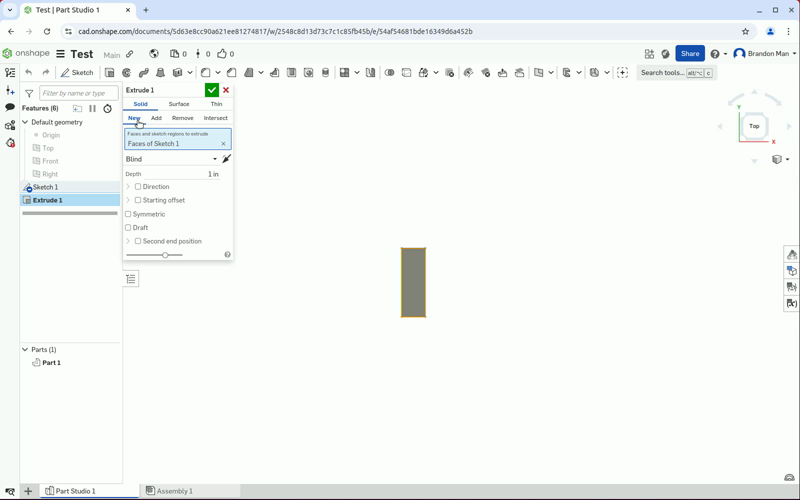
key(tab, 4)
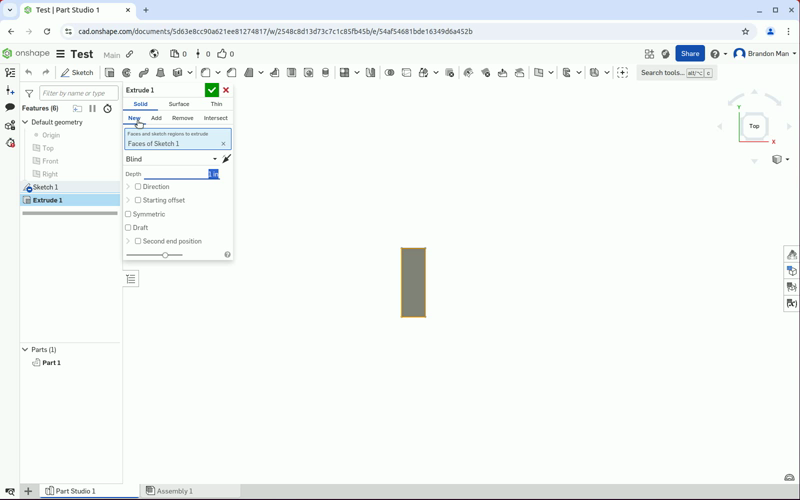
text(5.536)
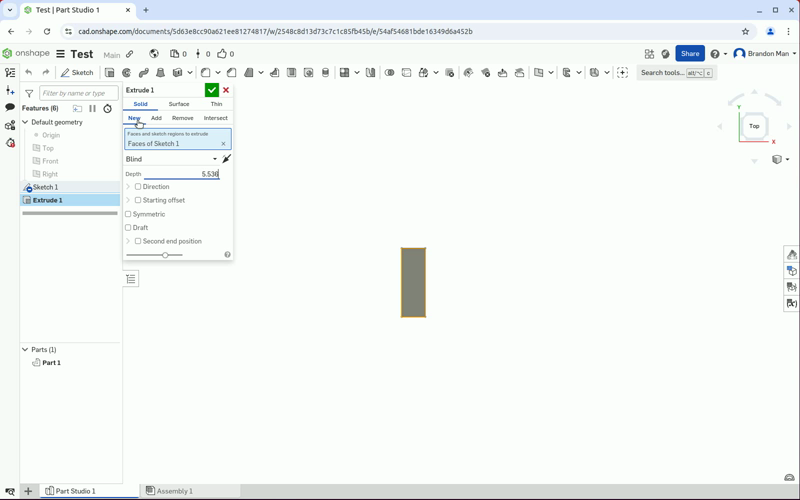
key(enter)
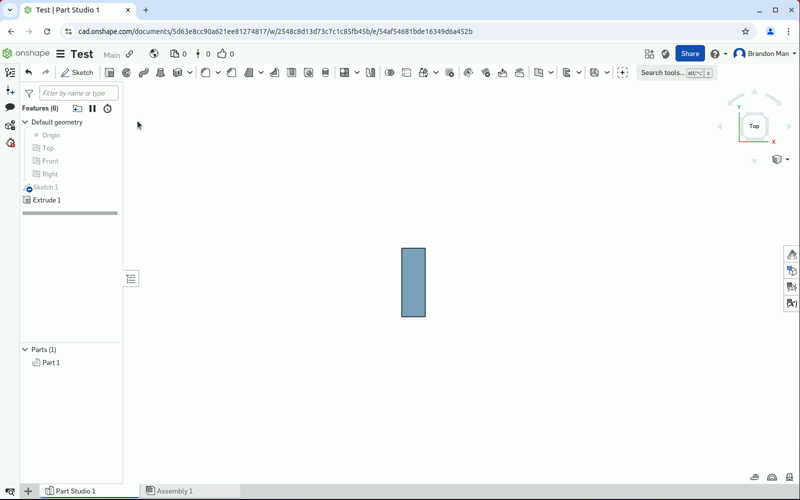
key(shift+h)
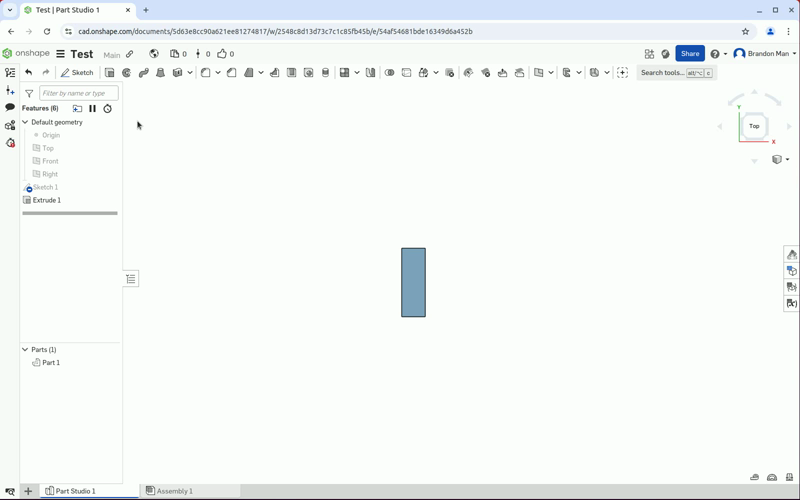
key(shift+h)
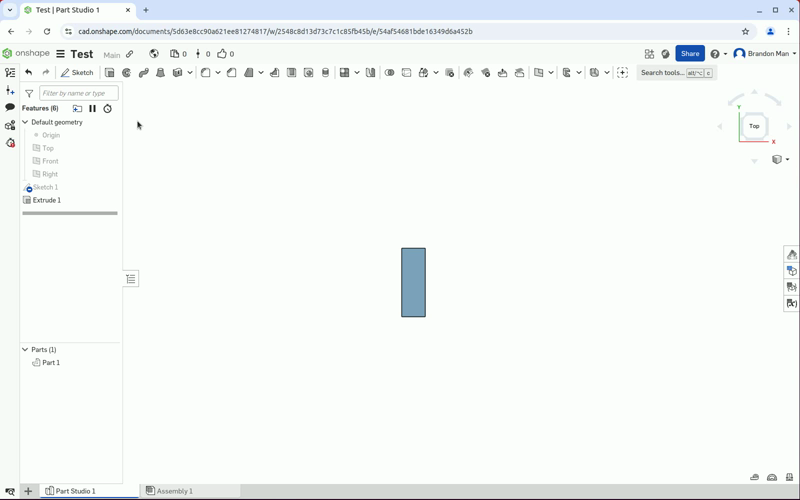
mouse_move(73, 189)
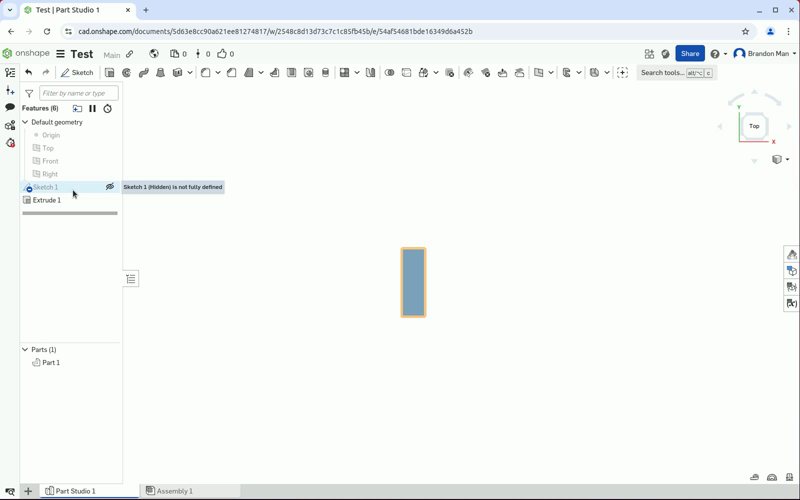
click(73, 189)
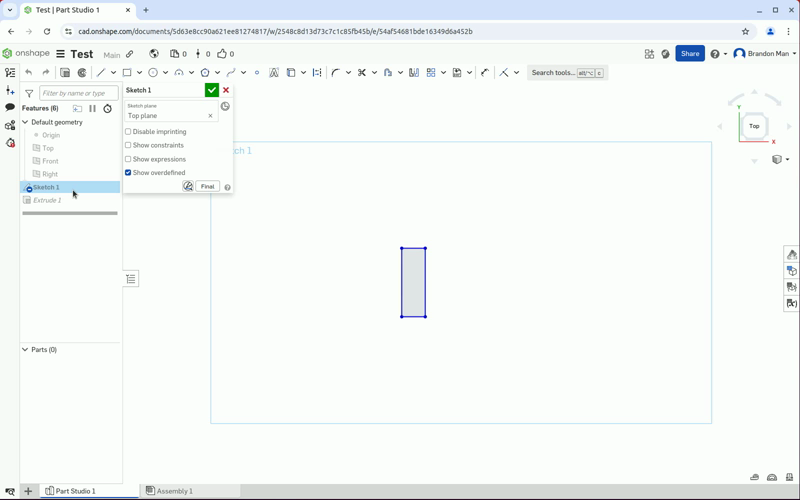
mouse_move(229, 92)
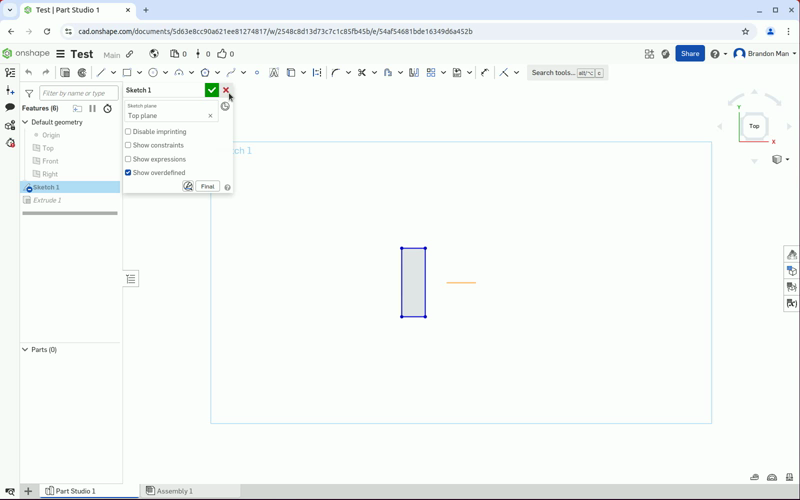
click(229, 92)
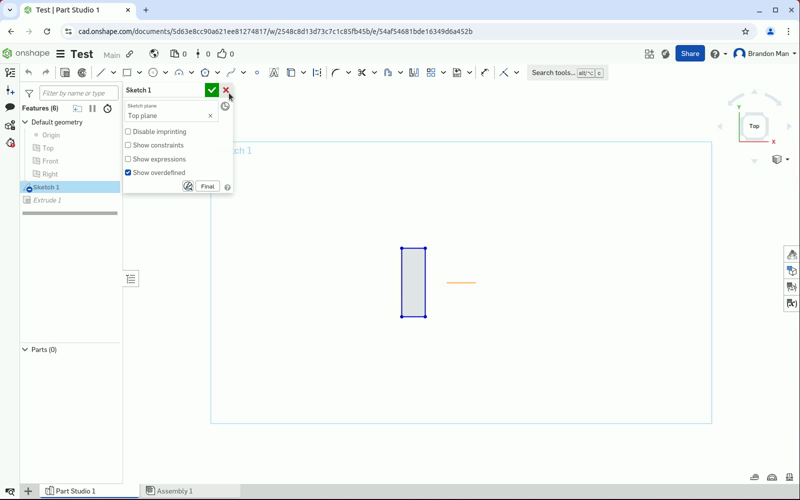
key(shift+s)
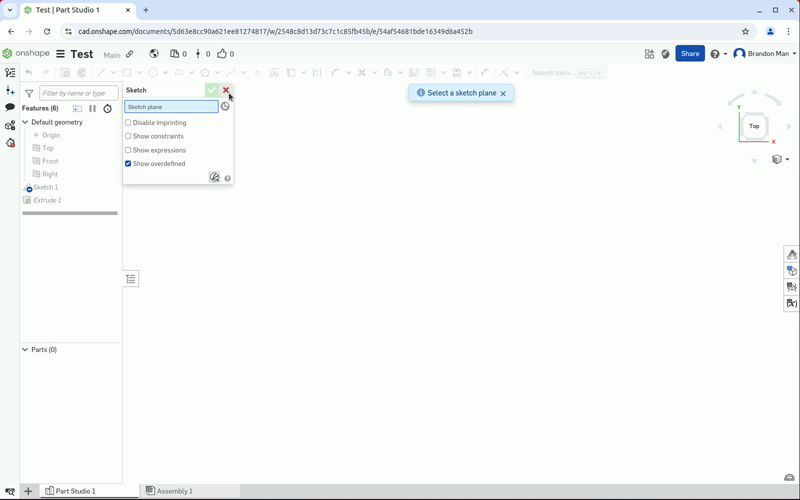
mouse_move(73, 150)
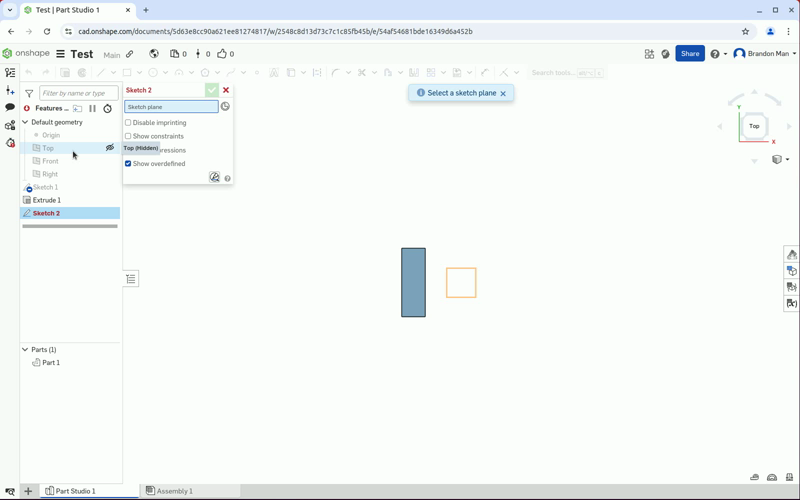
click(73, 150)
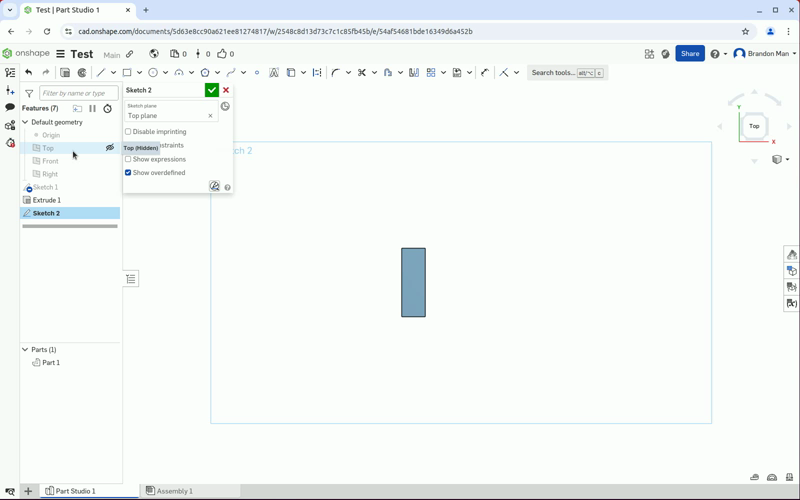
mouse_move(73, 352)
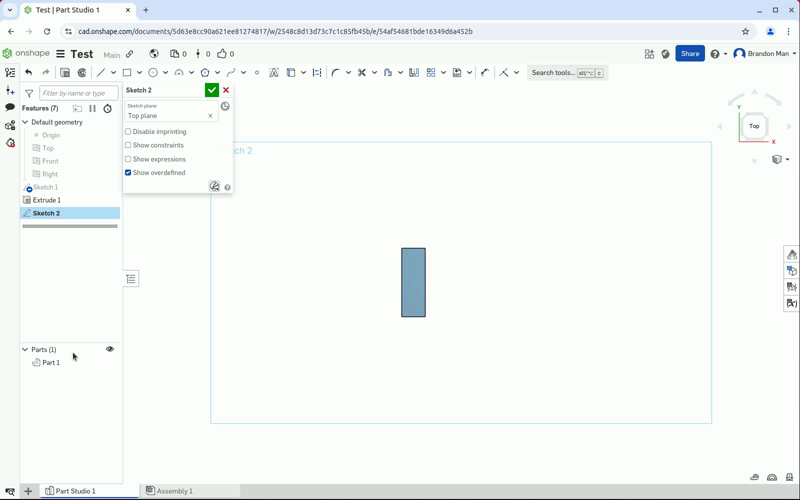
key(y)
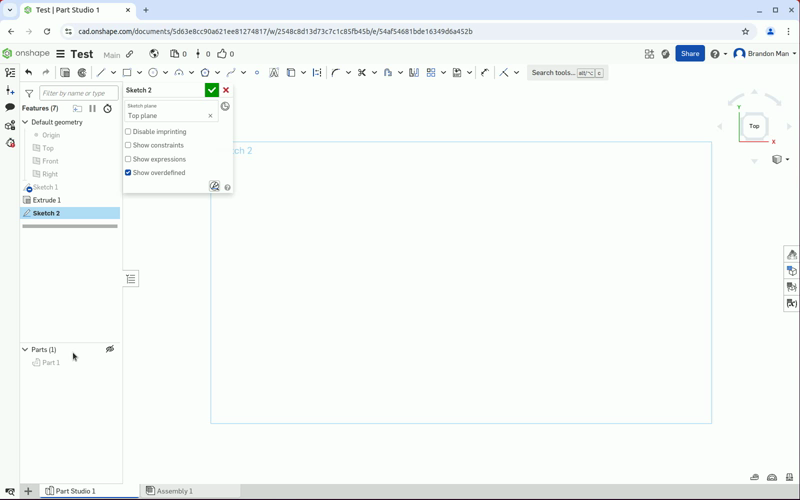
key(l)
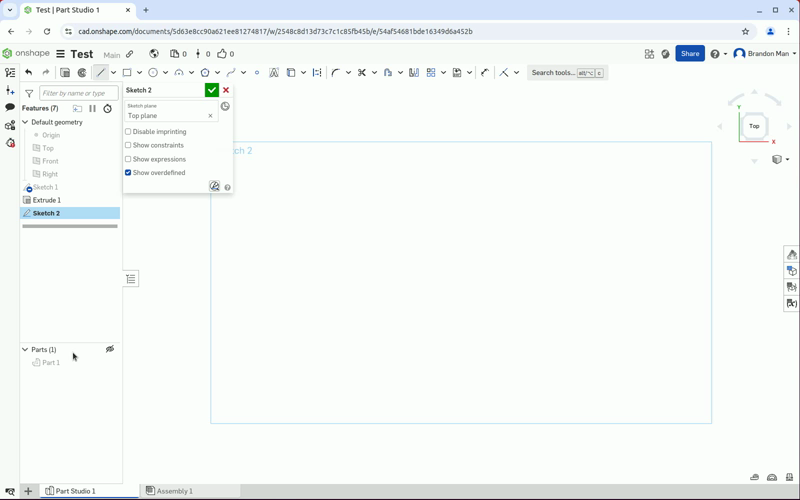
key_down(shift)
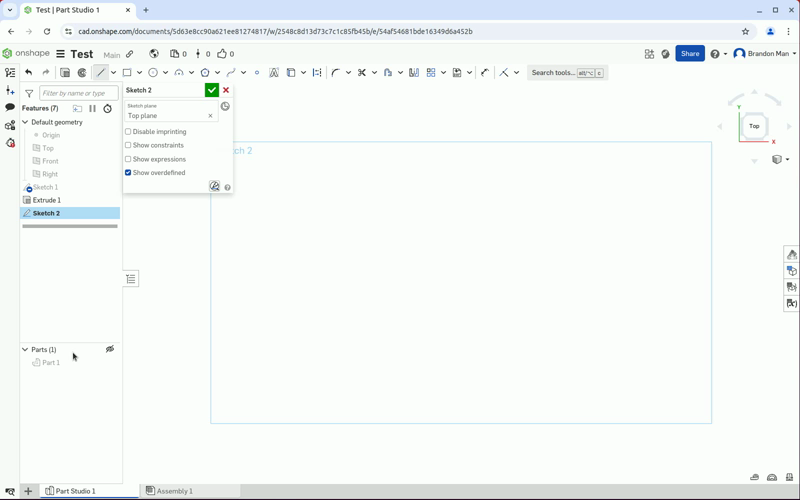
mouse_move(497, 316)
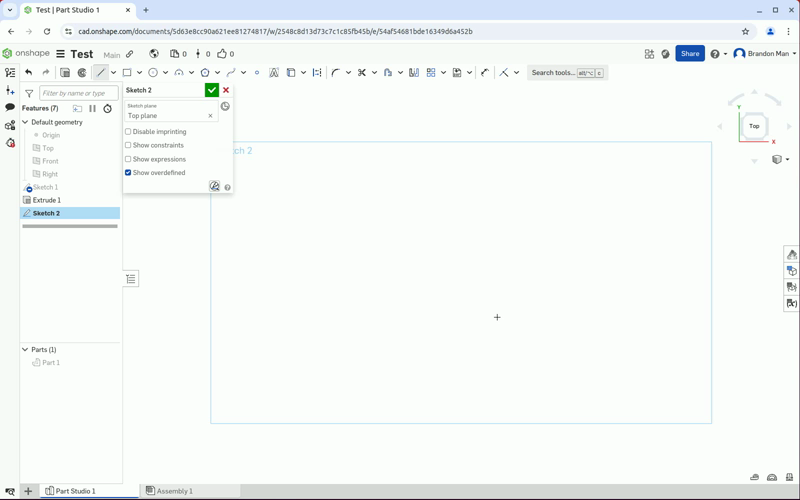
click(497, 316)
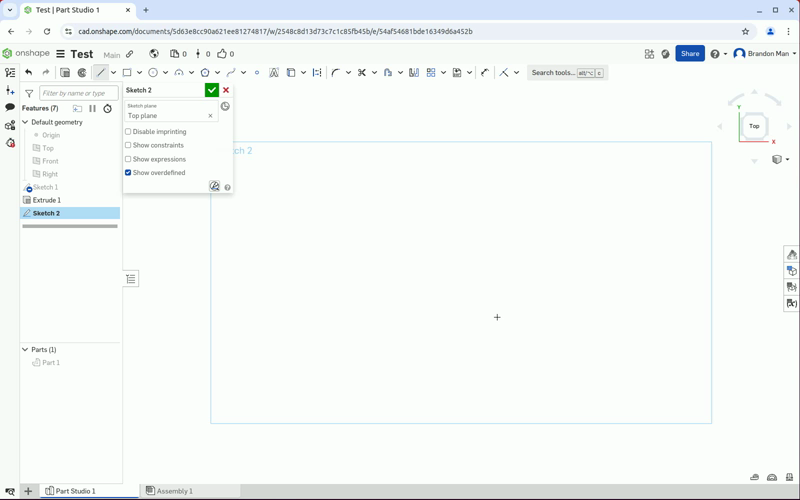
key_up(shift)
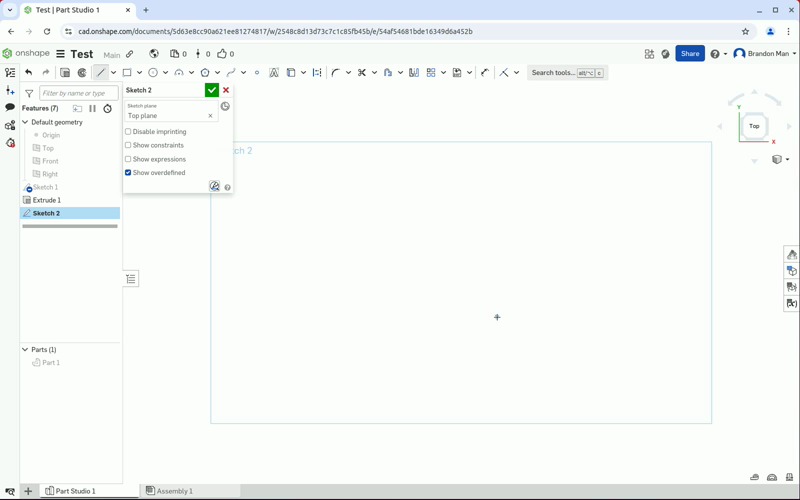
key_down(shift)
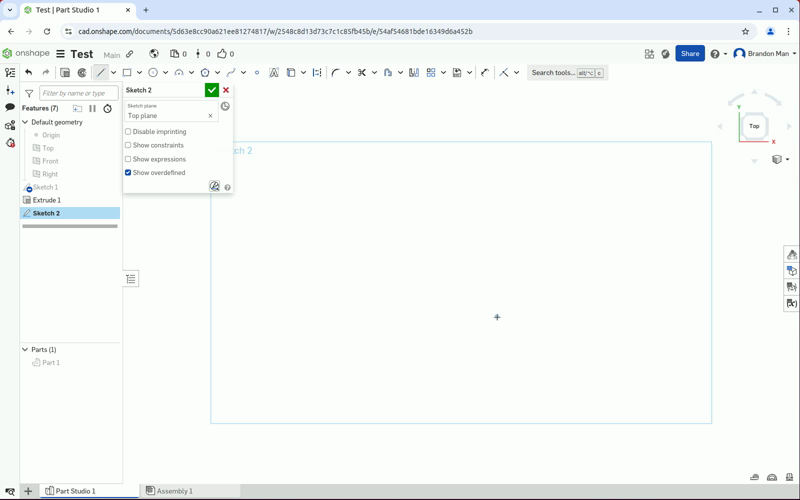
mouse_move(527, 316)
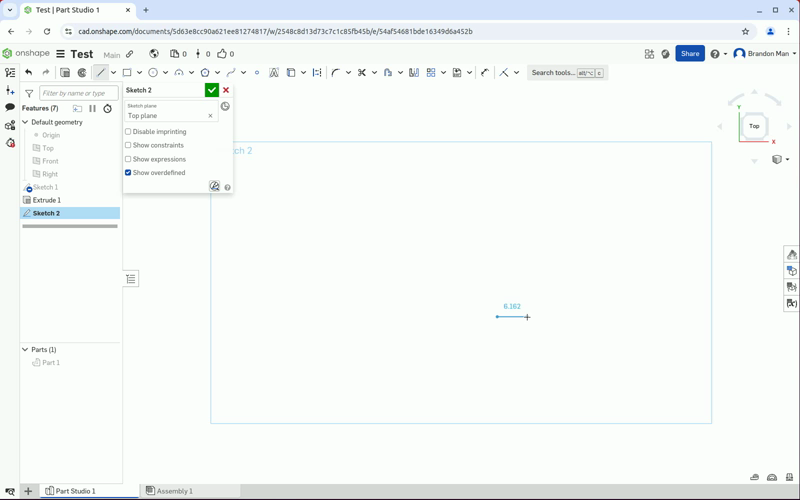
mouse_move(520, 316)
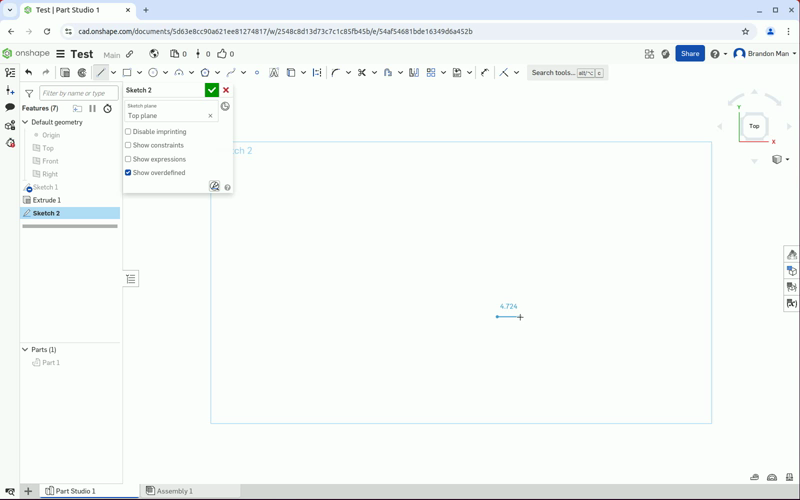
click(520, 316)
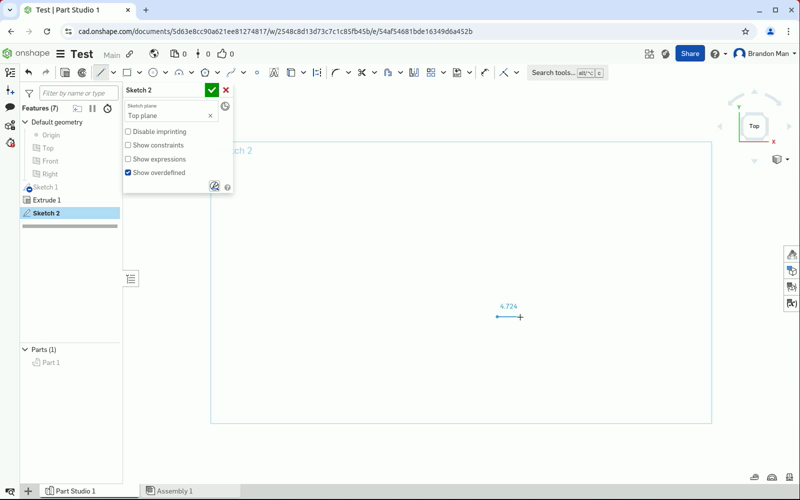
key_up(shift)
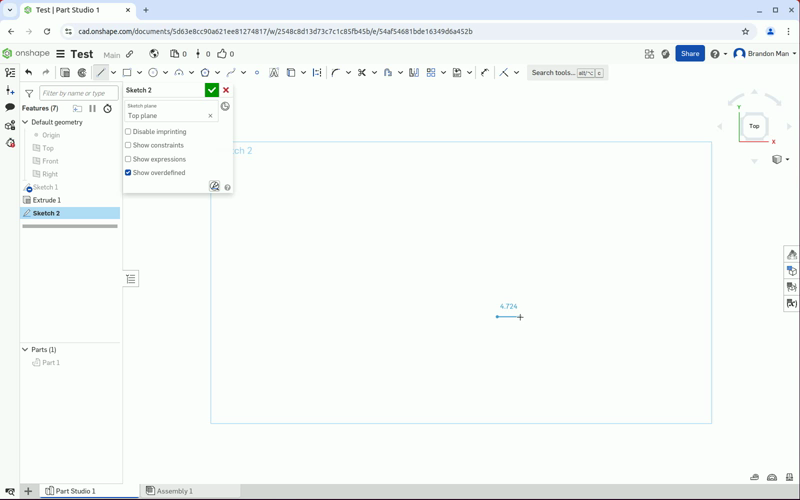
key_down(shift)
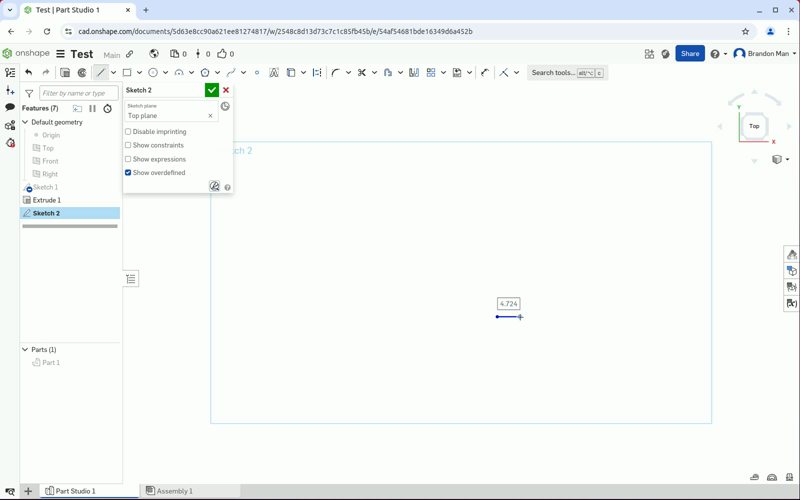
mouse_move(520, 248)
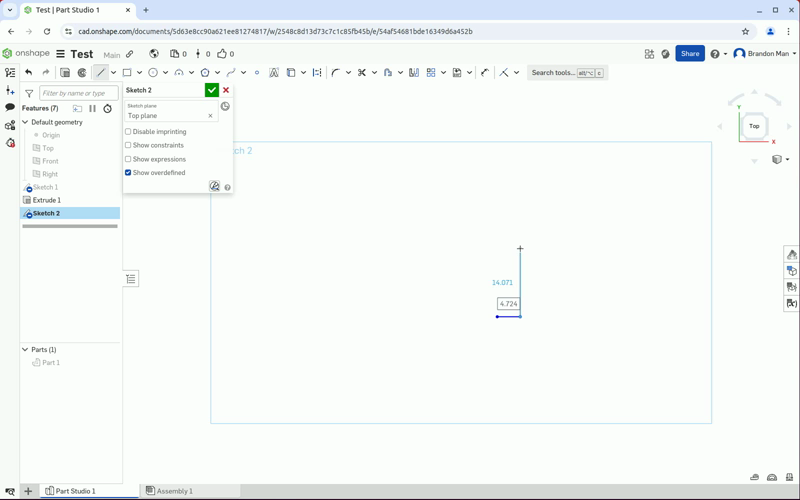
click(520, 248)
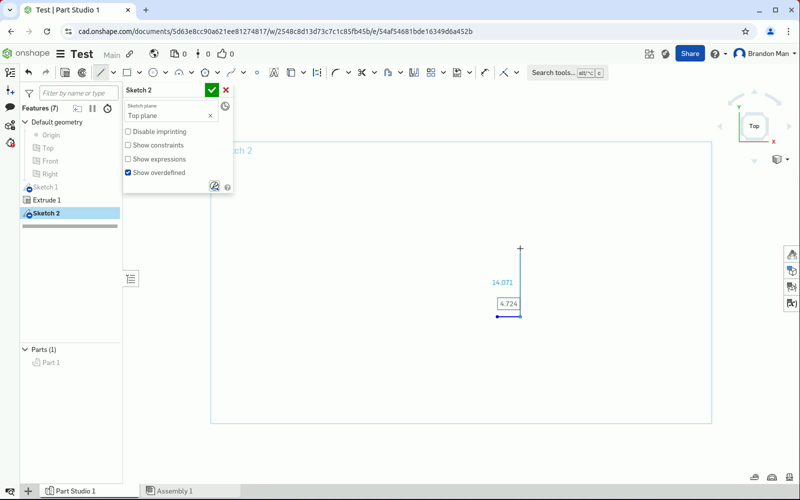
key_up(shift)
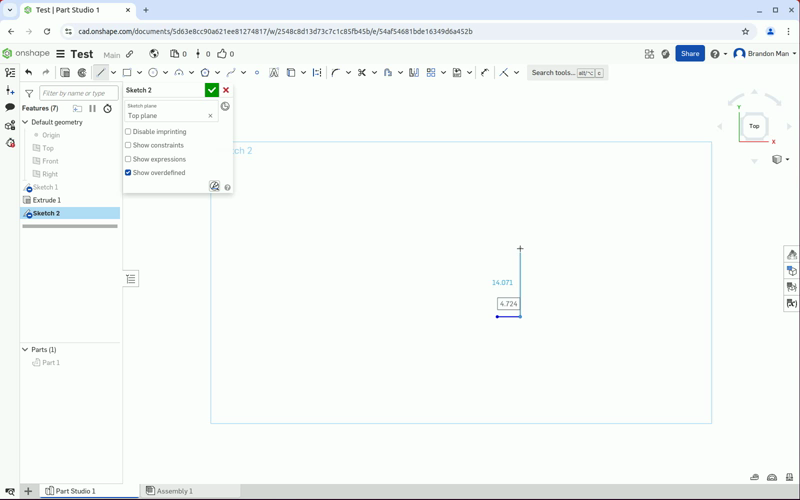
key_down(shift)
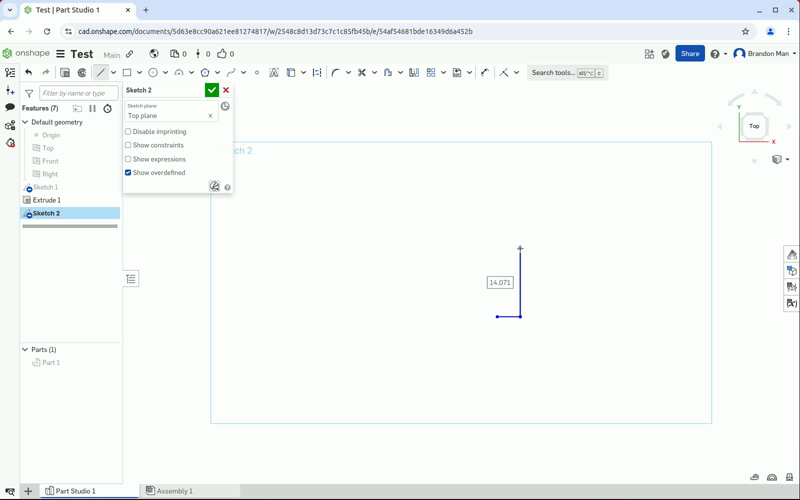
mouse_move(550, 248)
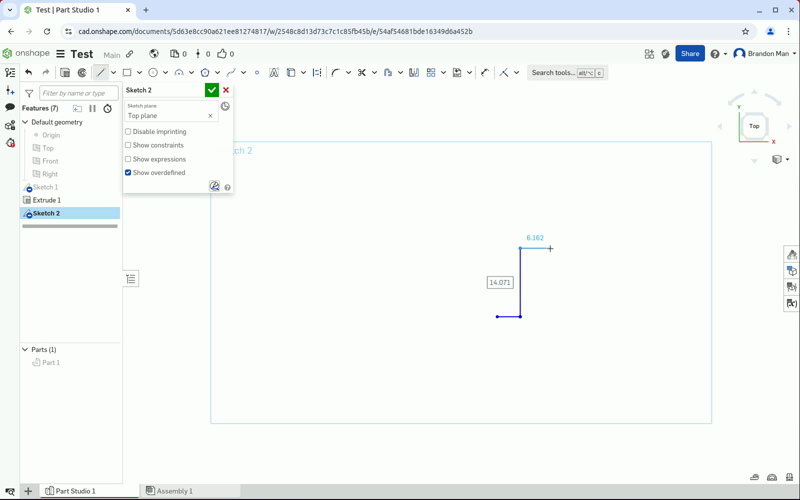
mouse_move(497, 248)
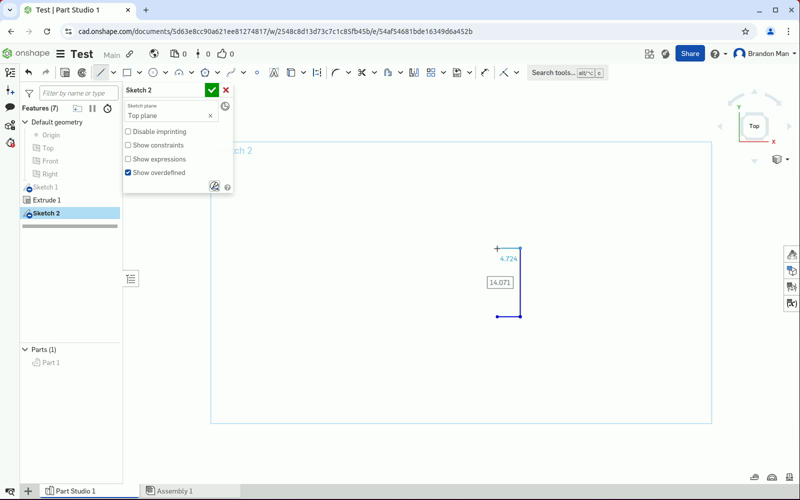
click(497, 248)
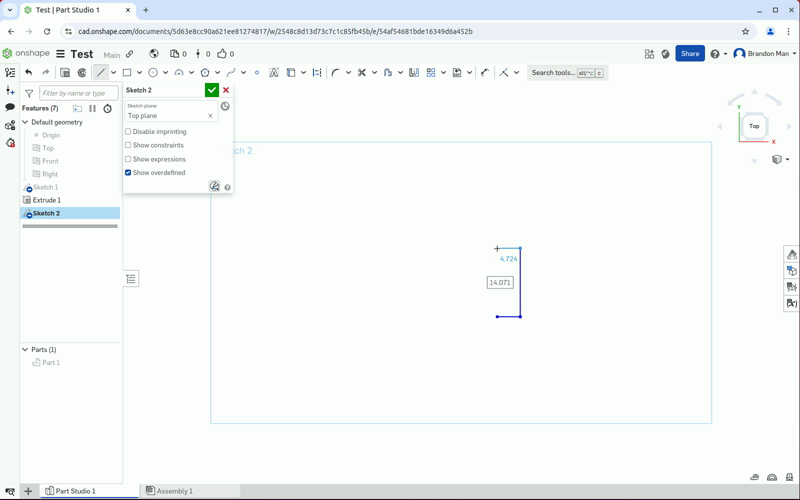
key_up(shift)
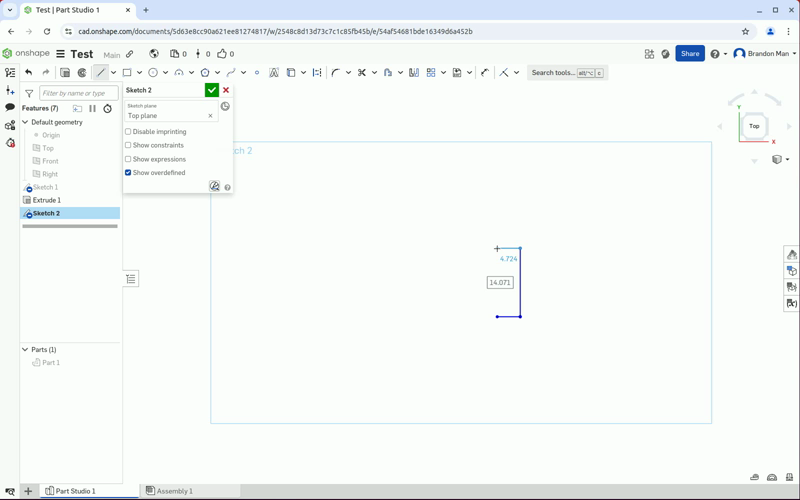
key_down(shift)
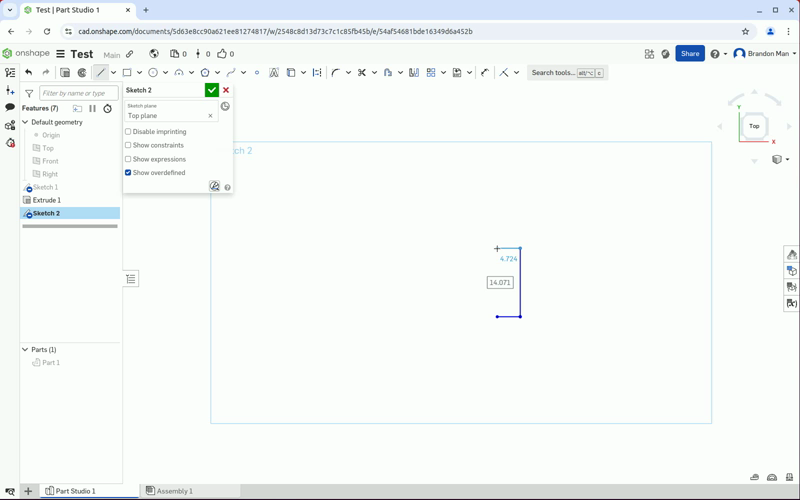
mouse_move(497, 316)
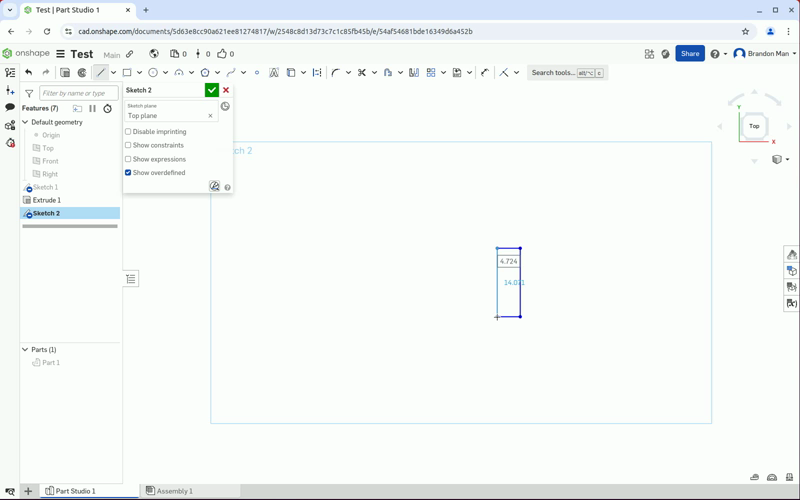
key_up(shift)
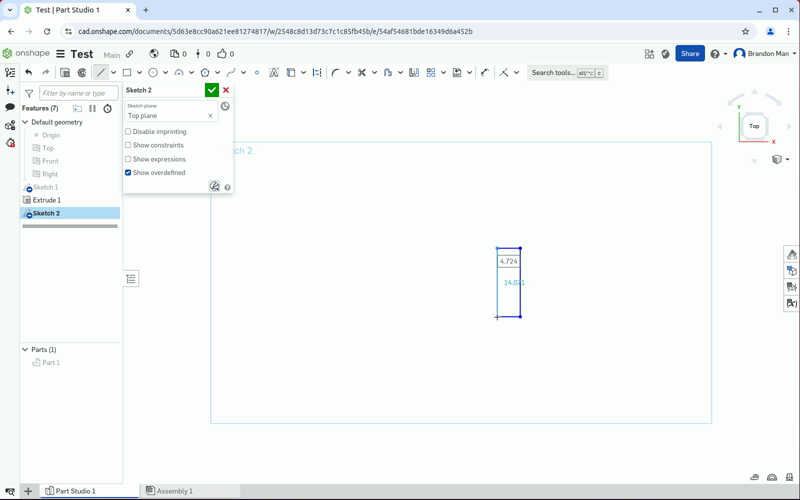
click(497, 316)
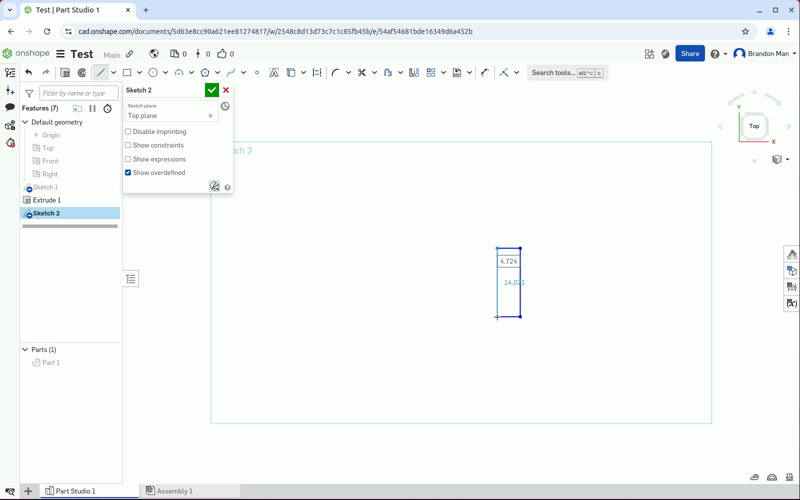
key(esc)
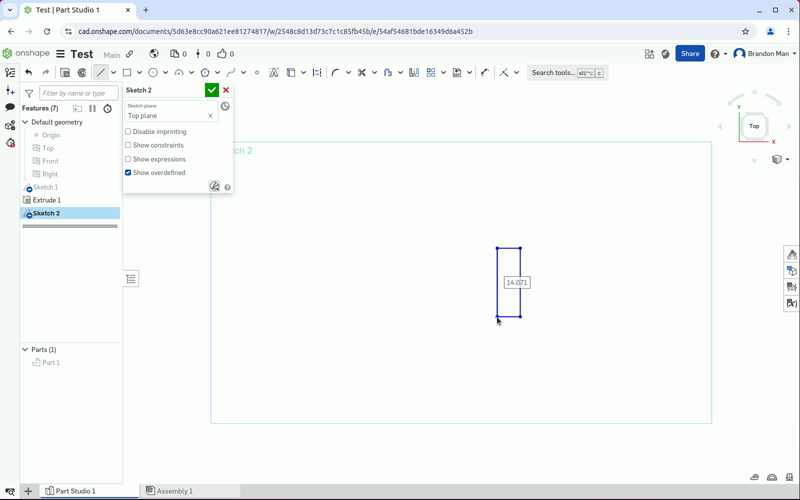
mouse_move(510, 276)
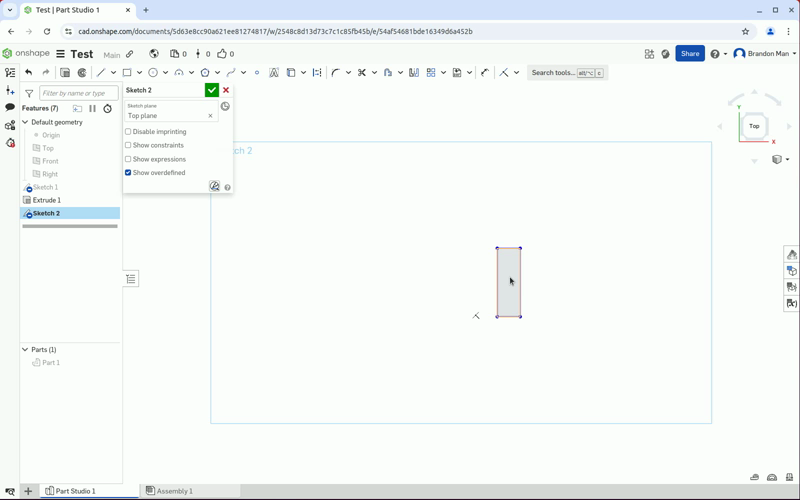
scroll(6)
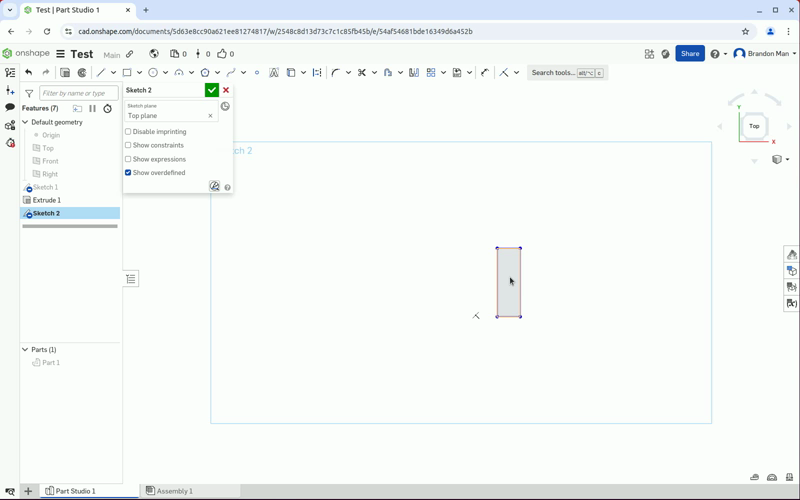
scroll(6)
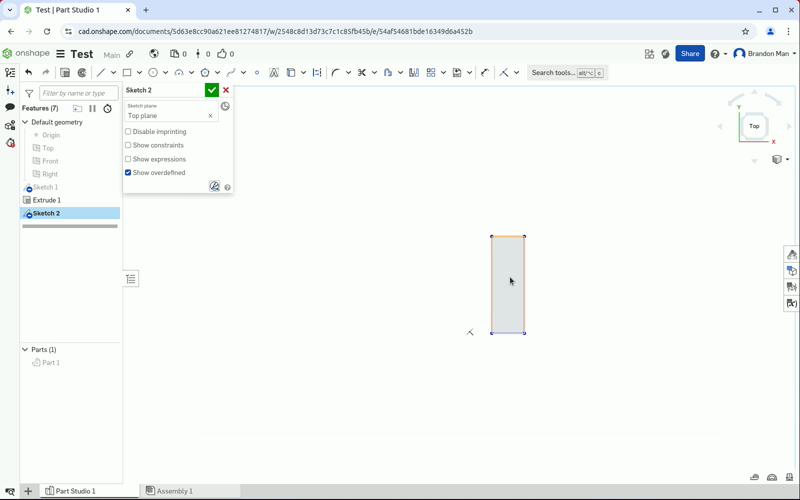
scroll(6)
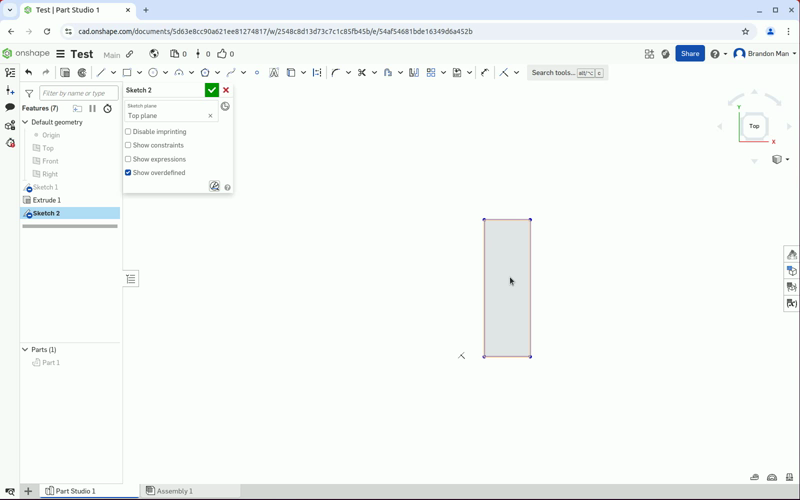
scroll(6)
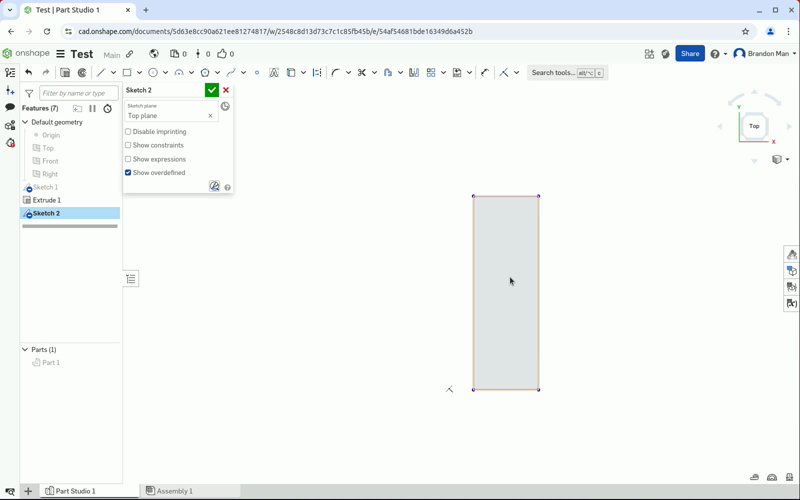
scroll(6)
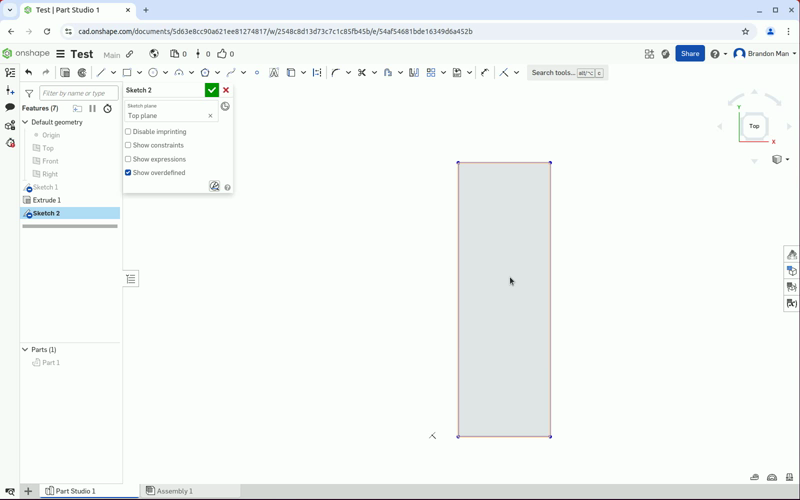
scroll(6)
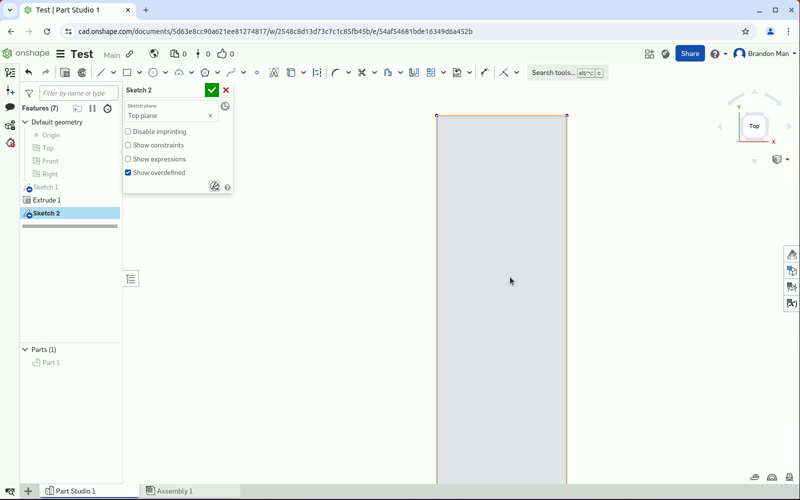
scroll(6)
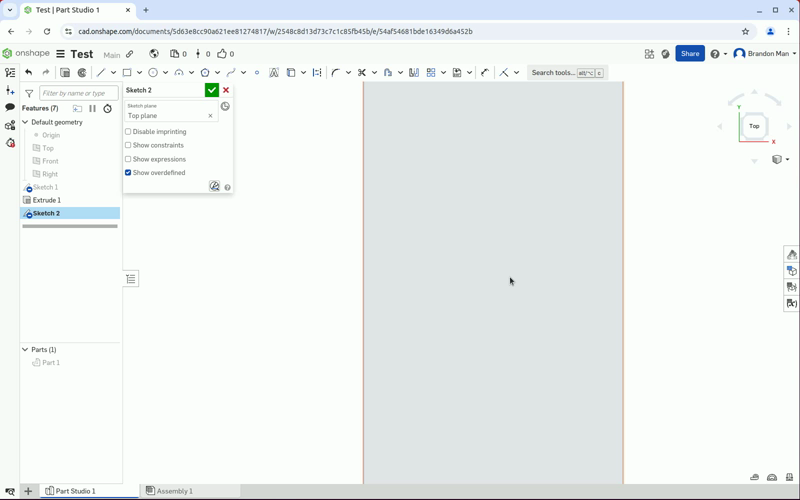
click(510, 276)
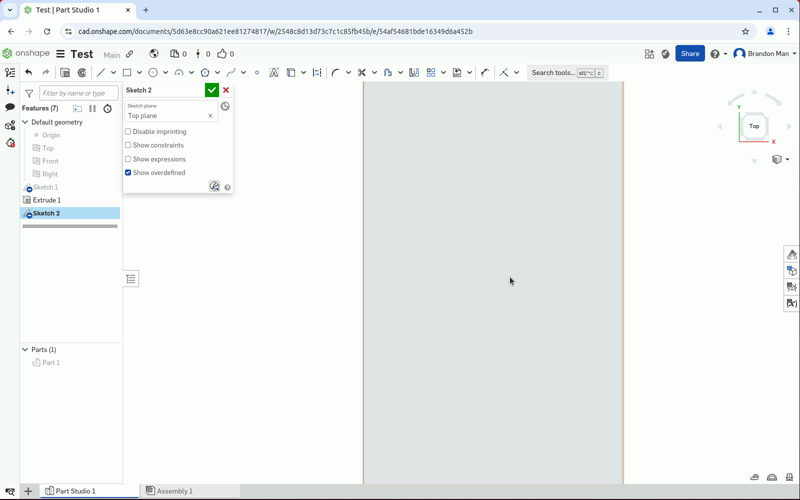
scroll(-6)
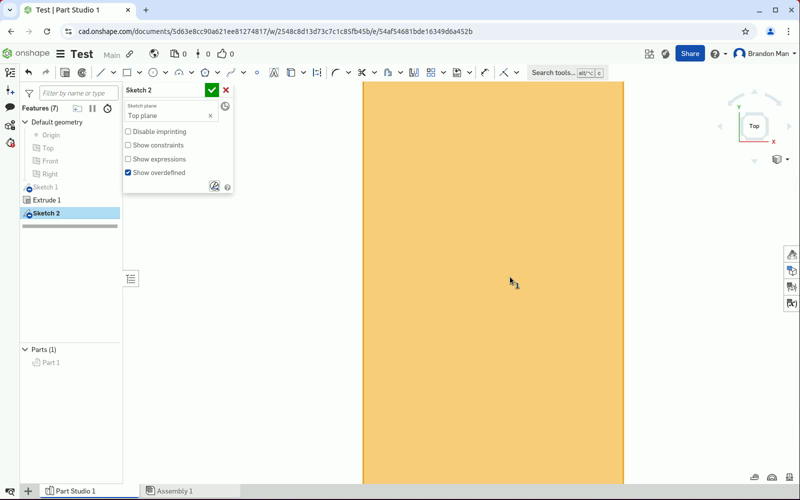
scroll(-6)
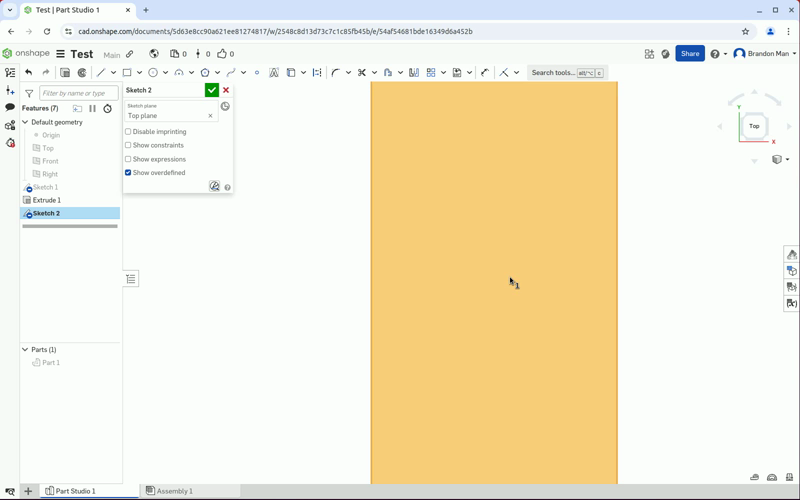
scroll(-6)
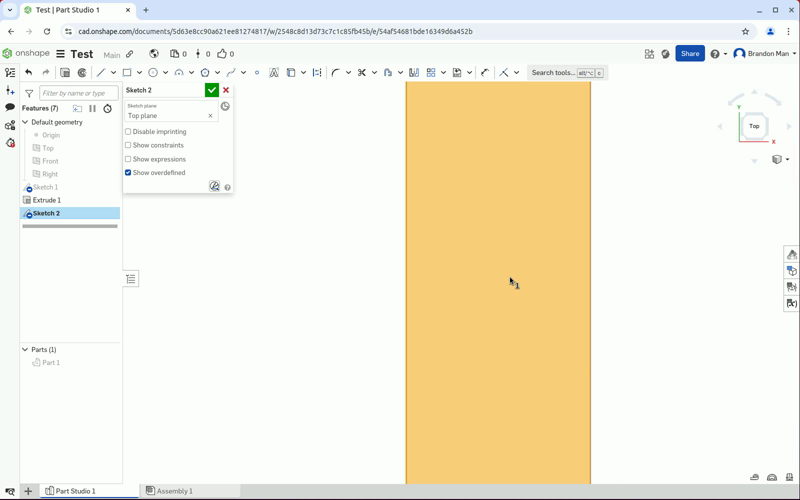
scroll(-6)
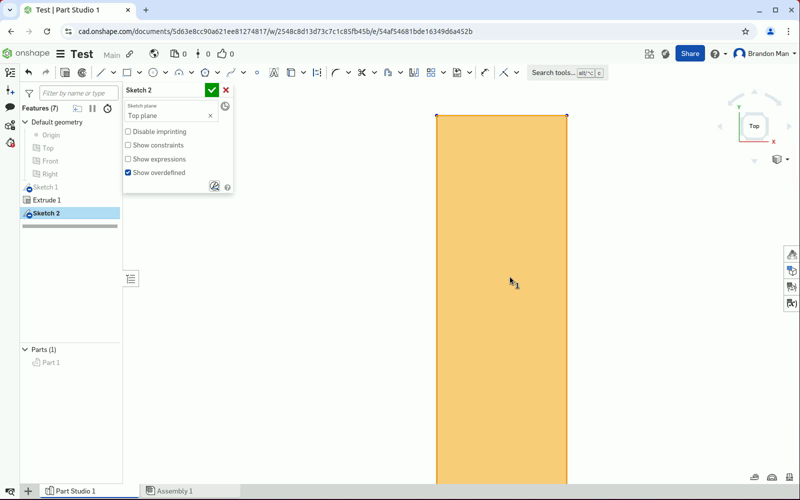
scroll(-6)
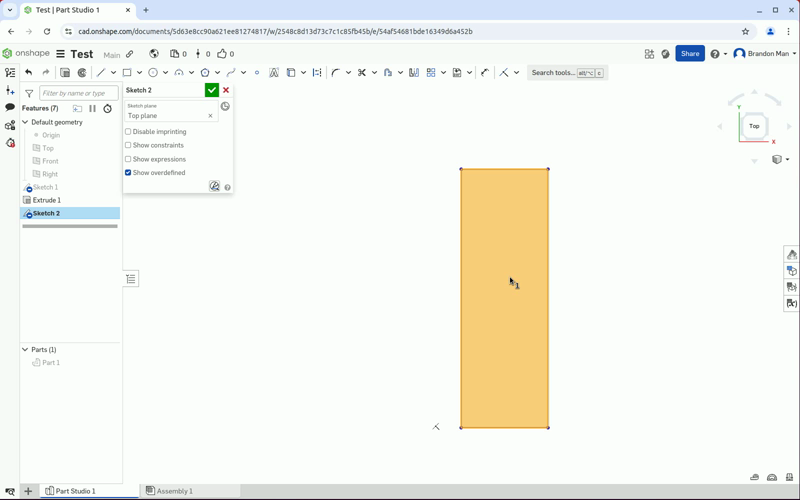
scroll(-6)
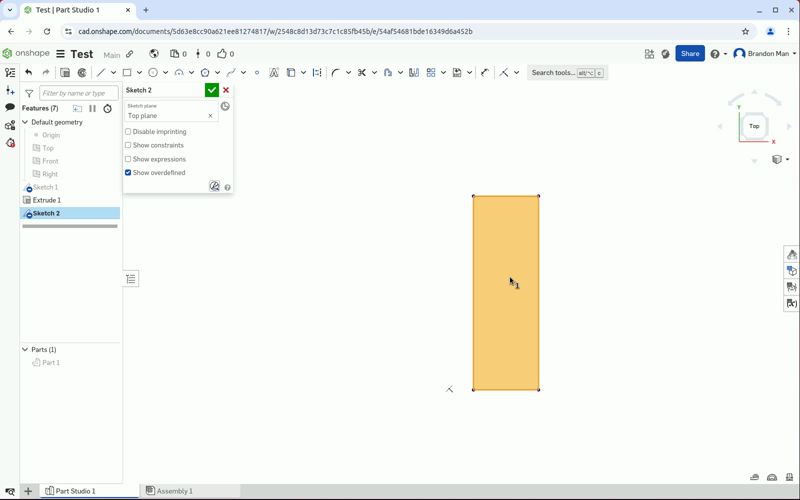
scroll(-6)
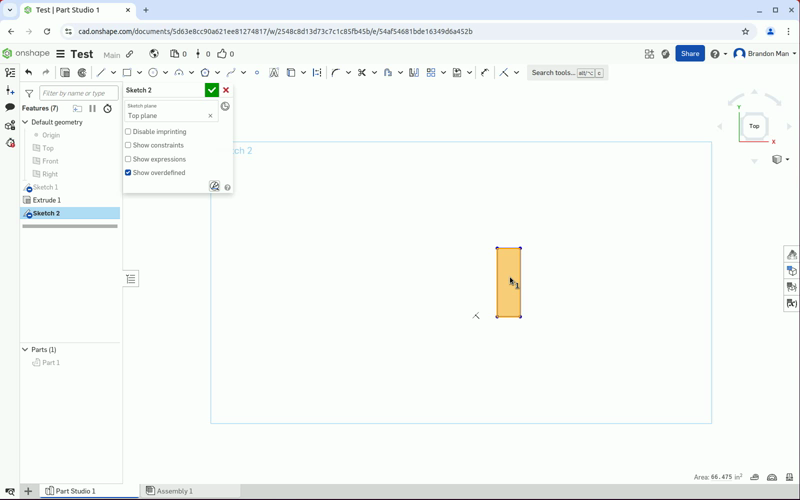
mouse_move(73, 352)
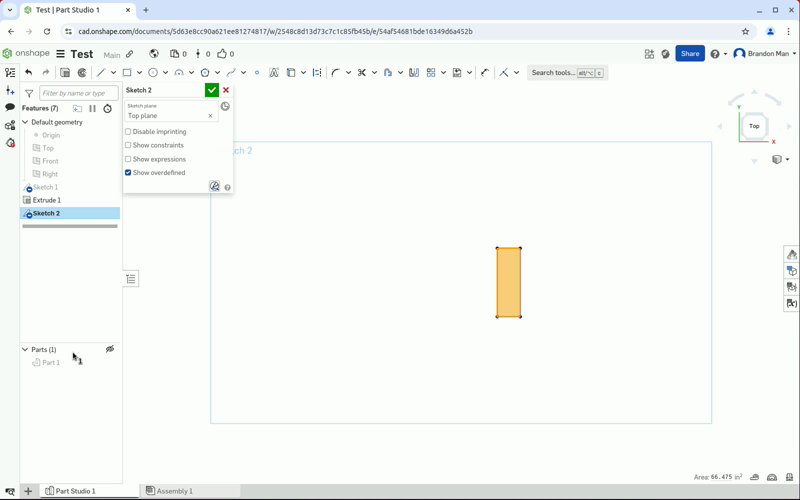
key(shift+y)
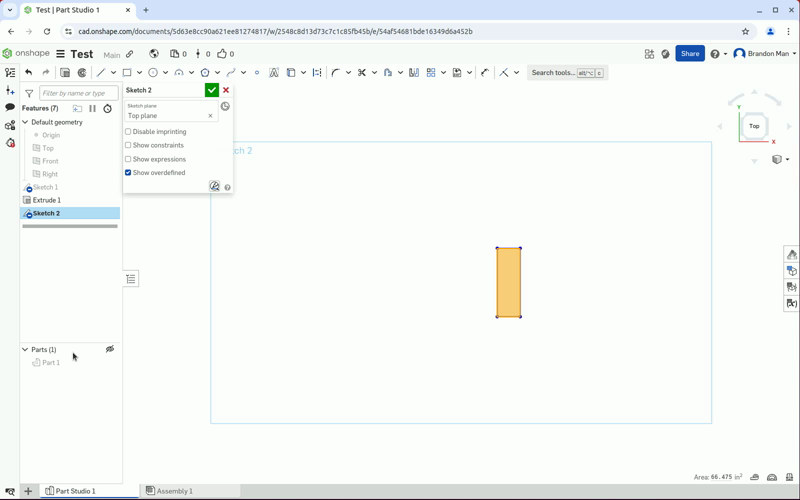
key(shift+e)
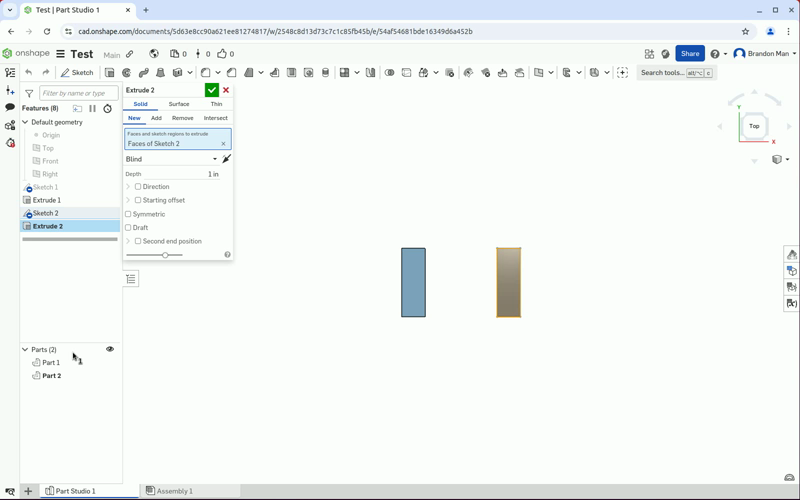
mouse_move(143, 106)
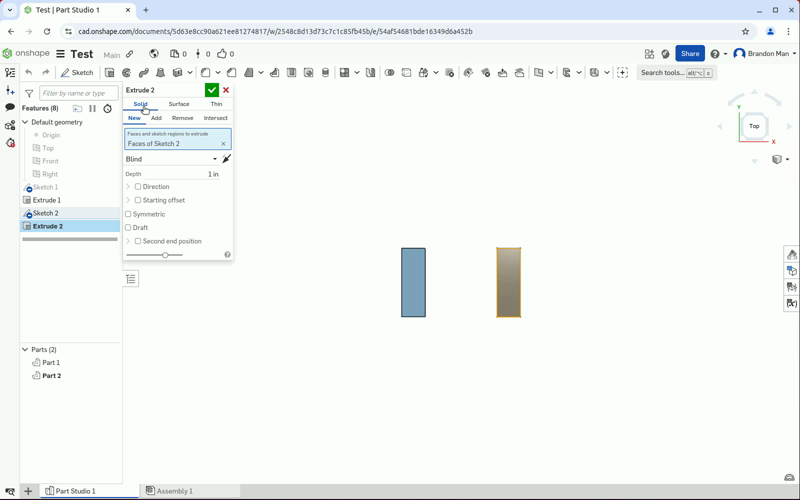
click(143, 106)
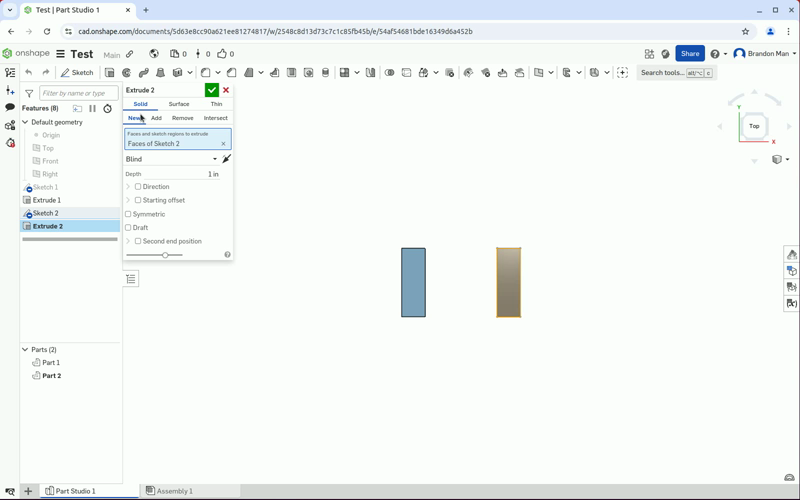
mouse_move(137, 120)
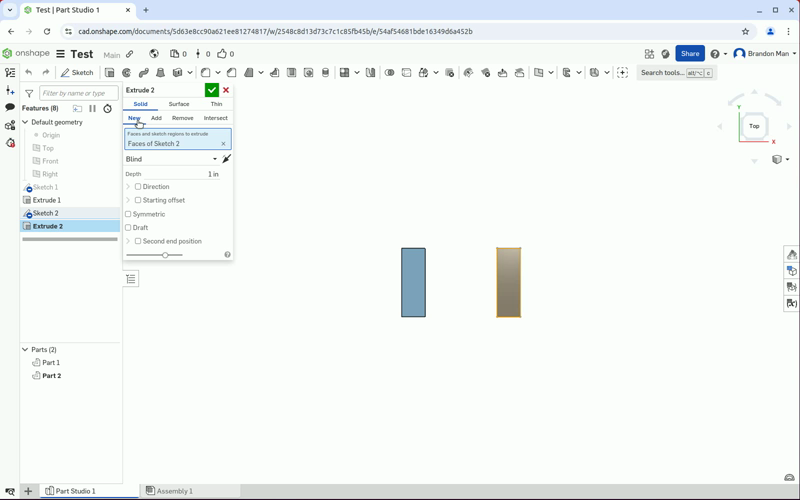
click(137, 120)
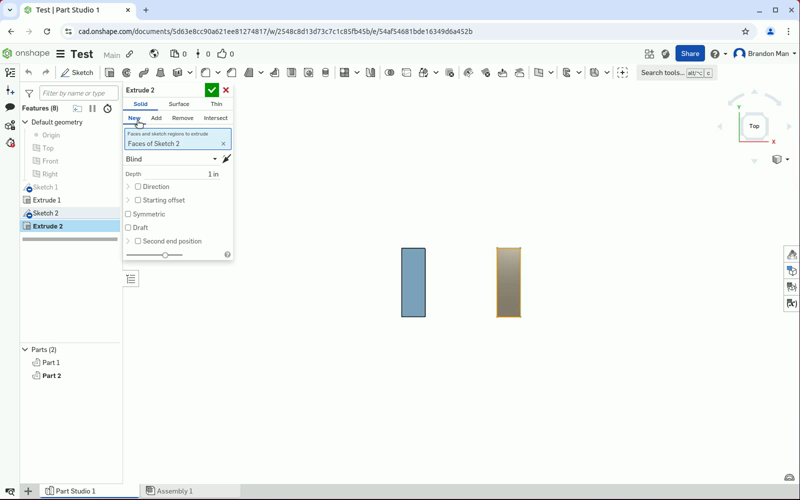
key(tab, 4)
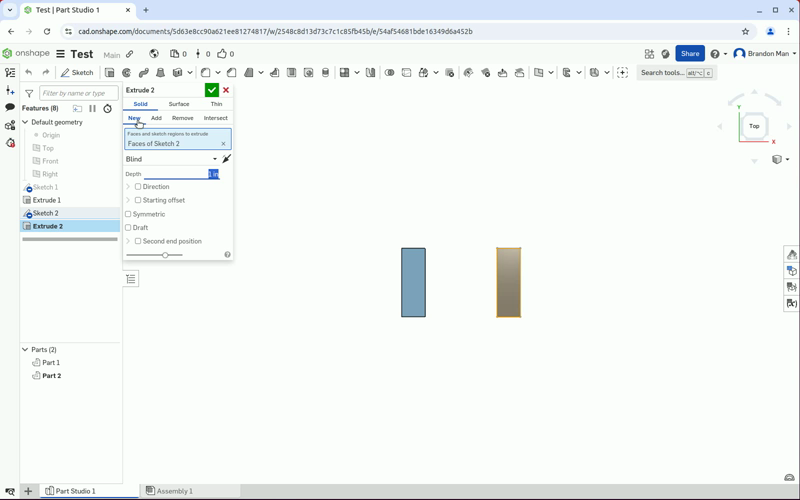
text(5.536)
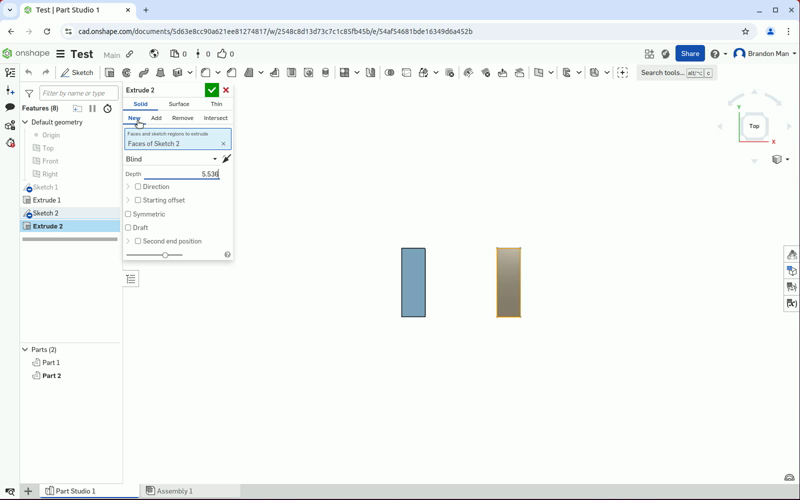
key(enter)
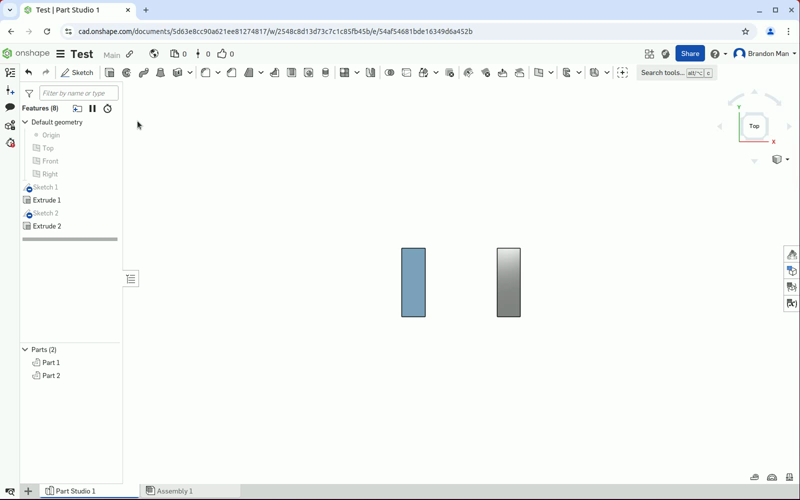
key(shift+h)
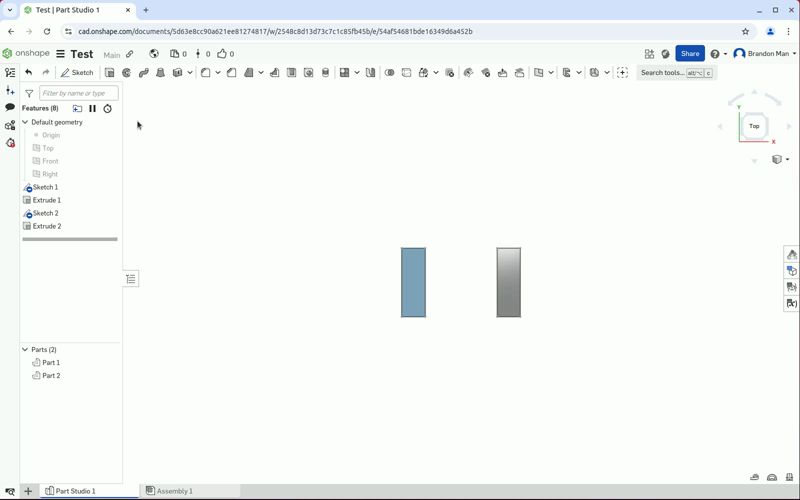
key(shift+h)
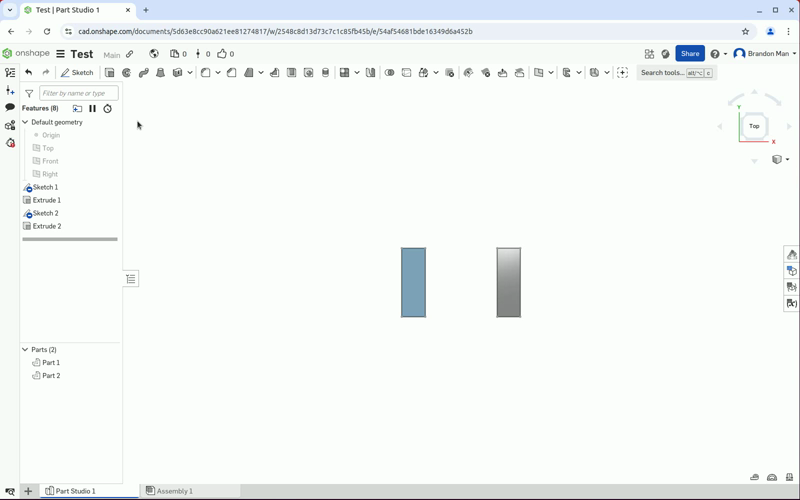
key(shift+7)
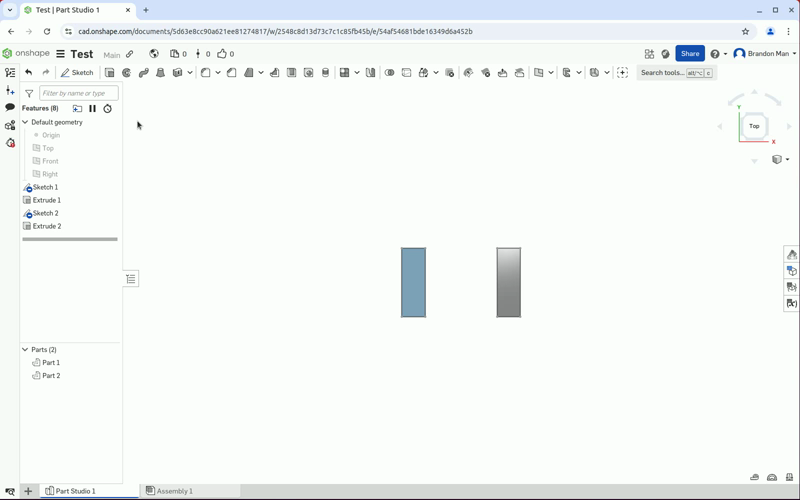
key(up, 3)
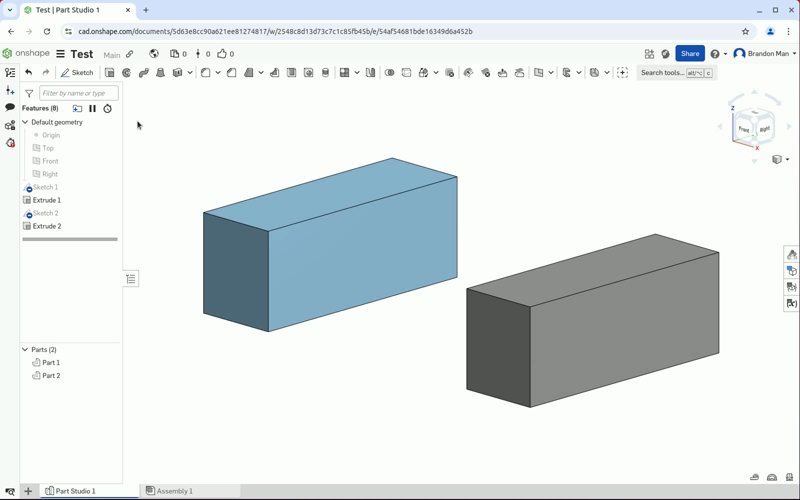
key(left, 3)
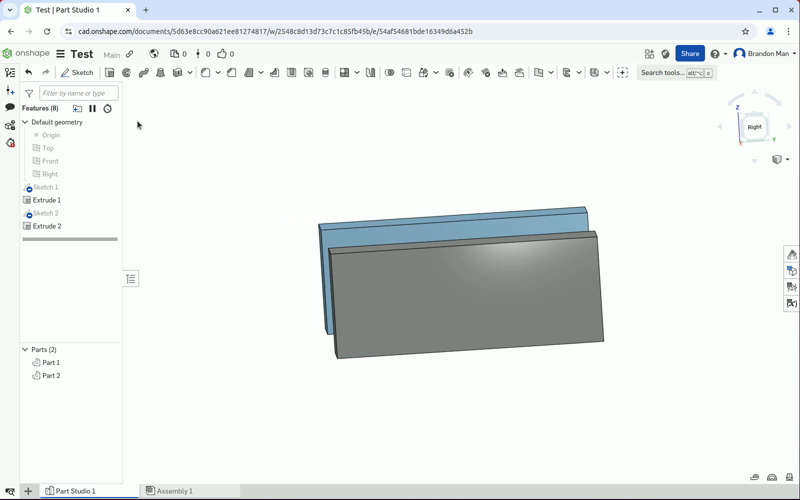
key(right, 3)
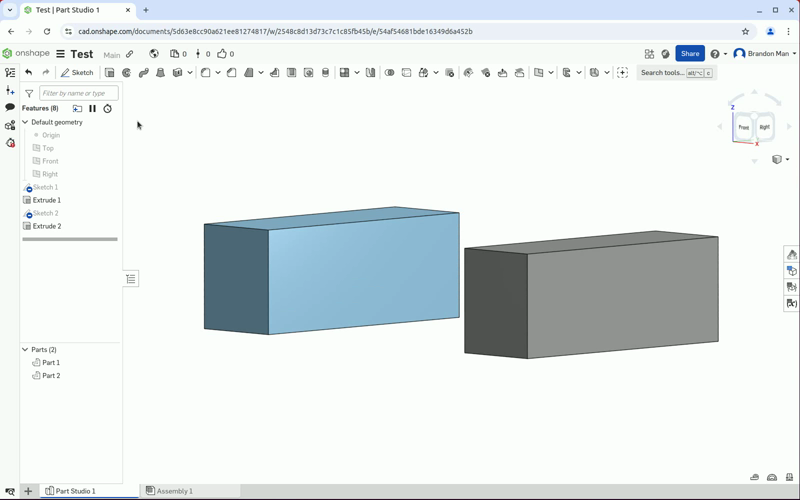
key(down, 3)
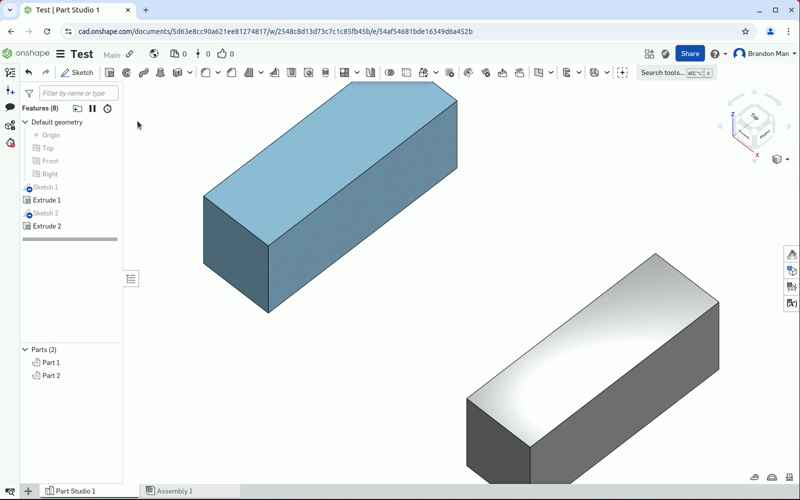
mouse_move(73, 189)
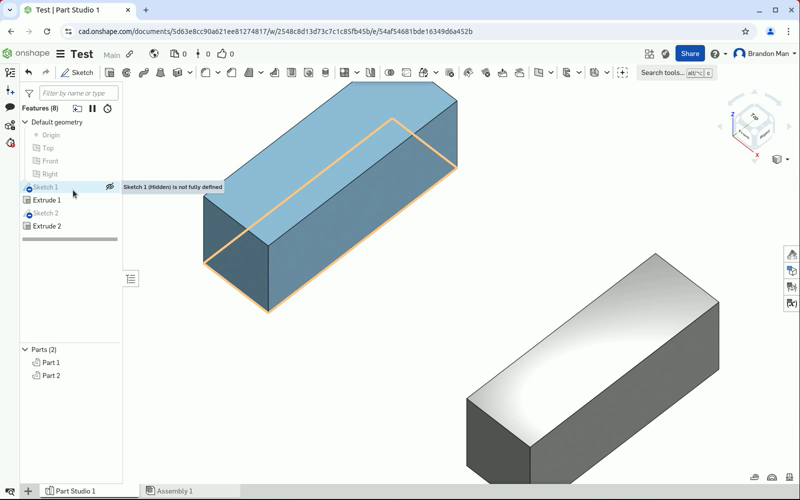
click(73, 189)